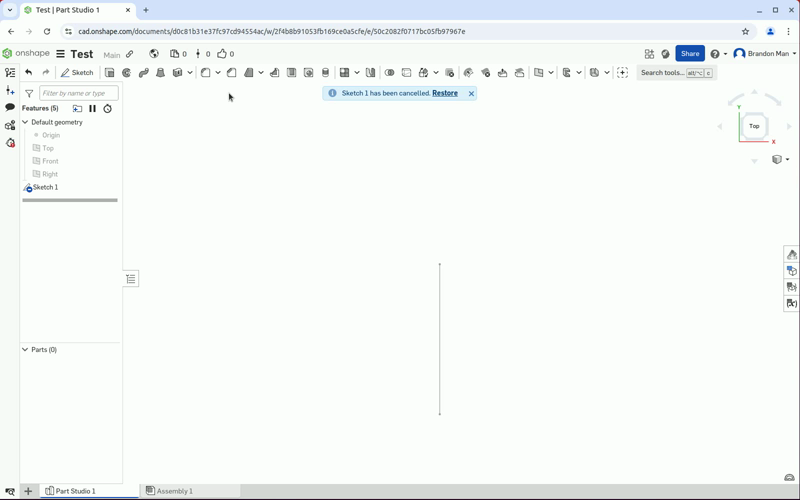
key(shift+h)
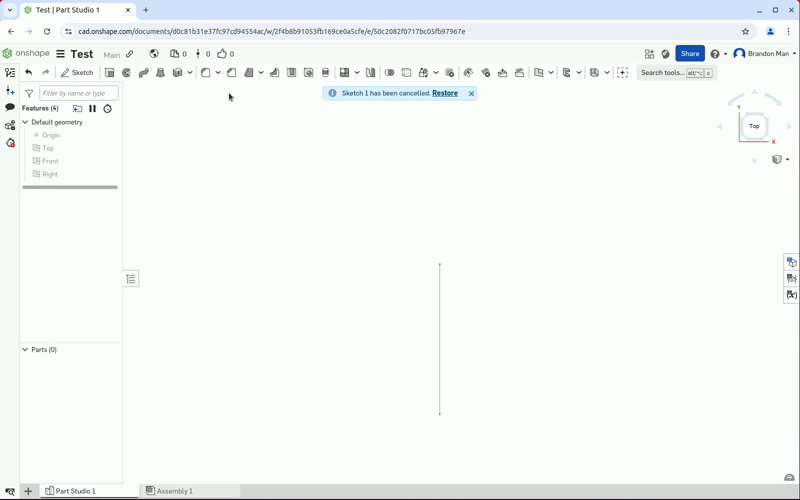
key(shift+s)
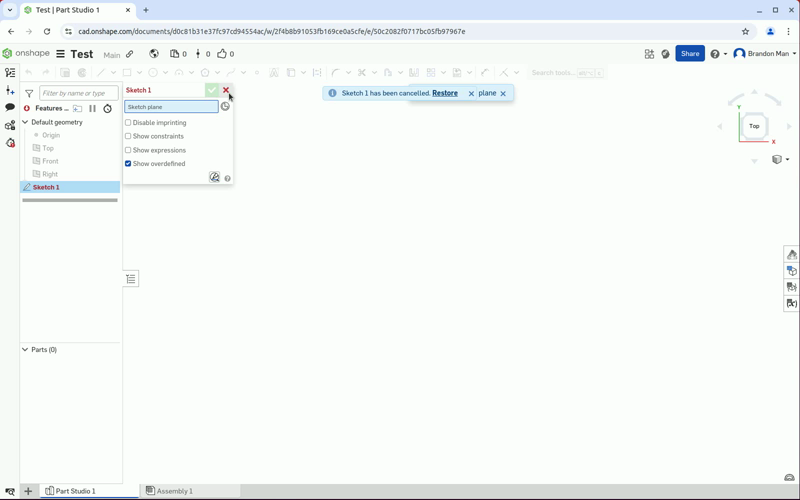
mouse_move(73, 150)
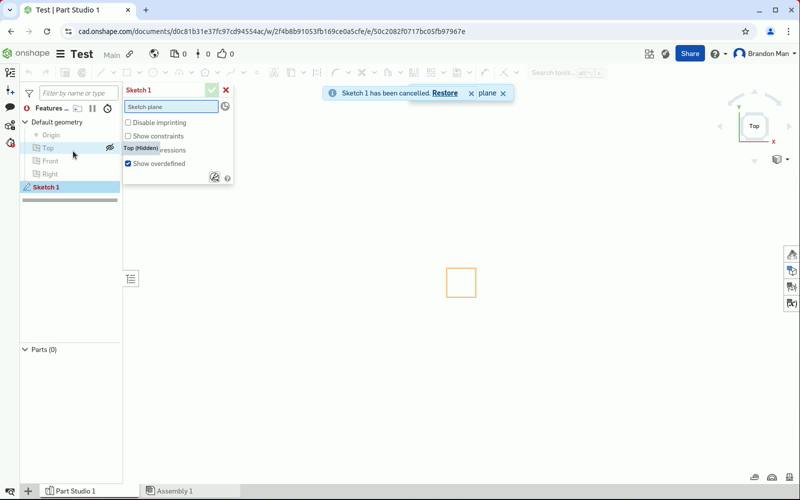
click(73, 150)
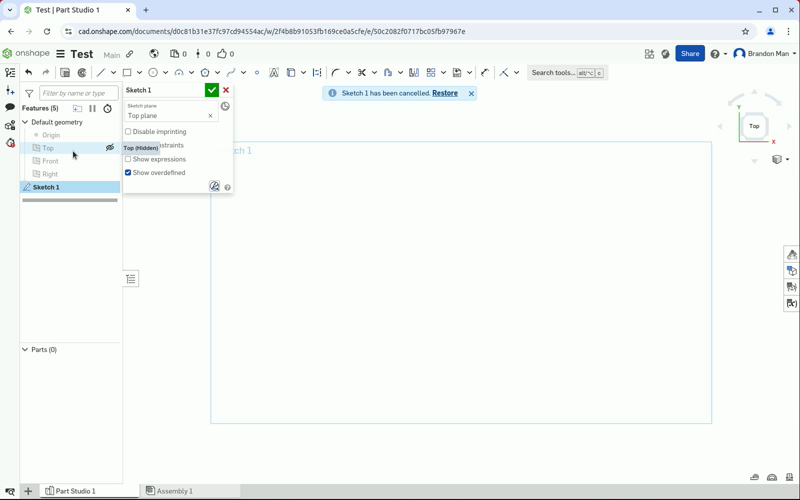
mouse_move(73, 352)
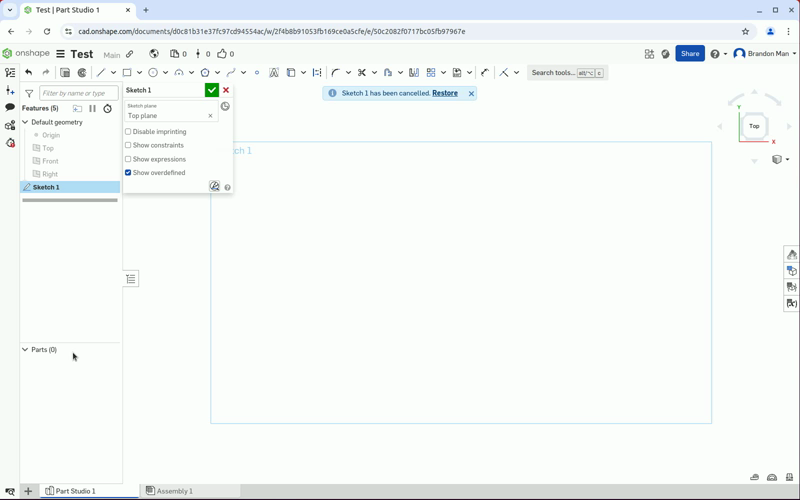
key(y)
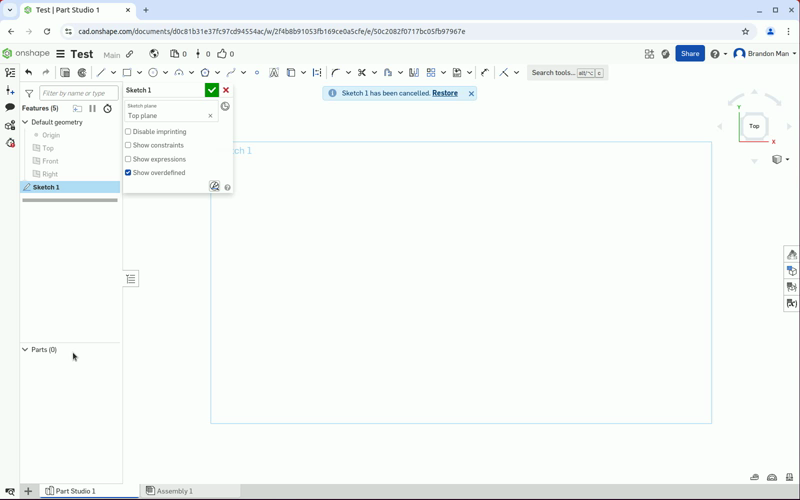
key(l)
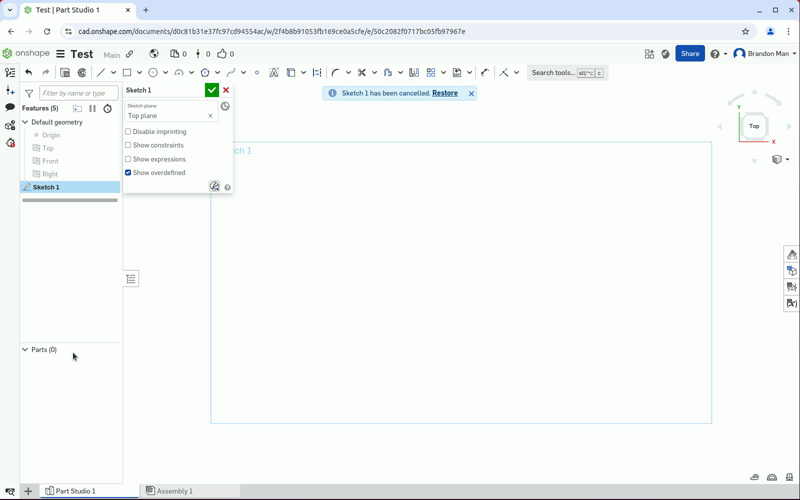
key_down(shift)
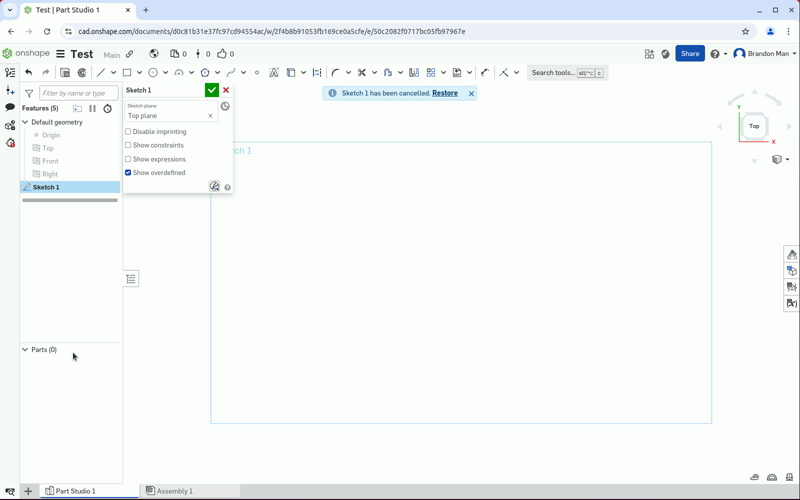
mouse_move(348, 395)
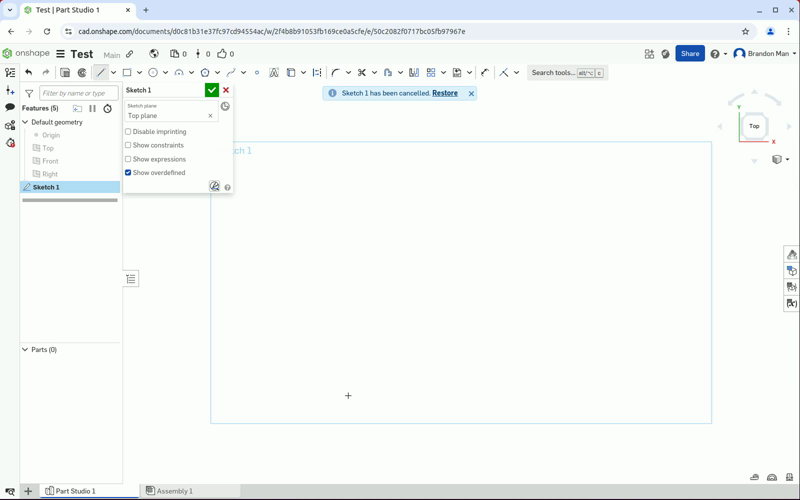
click(348, 395)
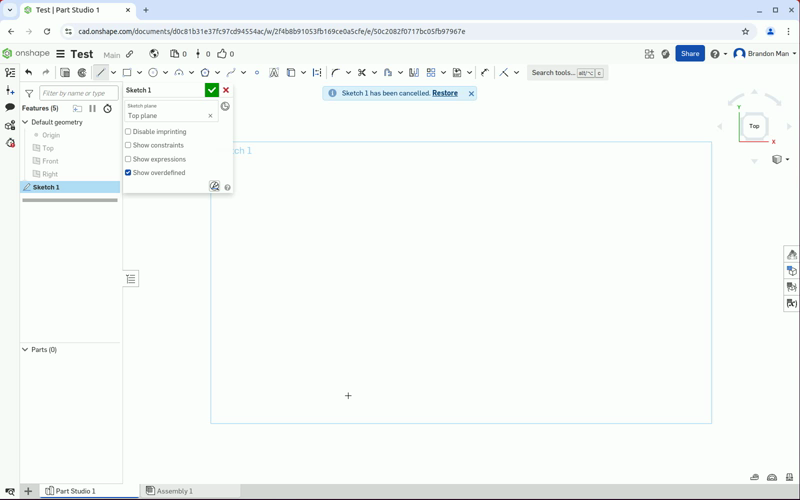
key_up(shift)
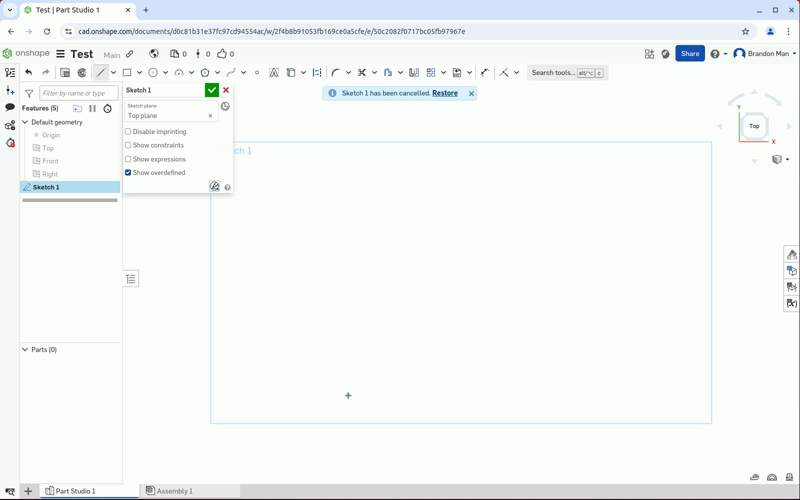
key_down(shift)
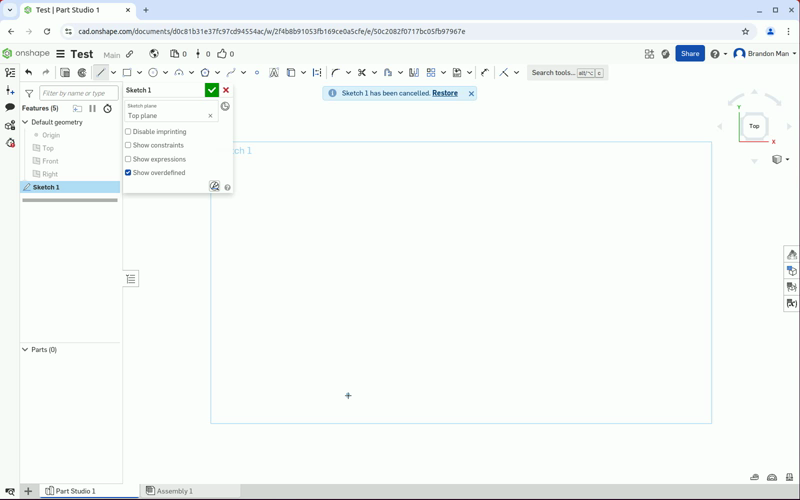
mouse_move(572, 395)
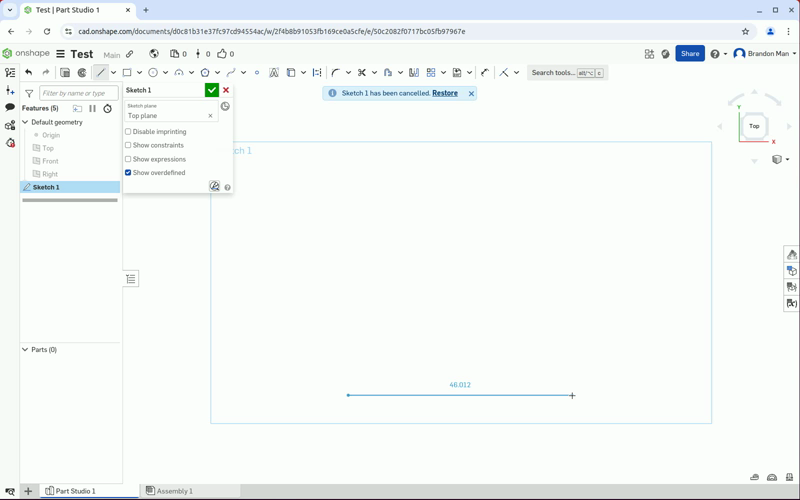
click(572, 395)
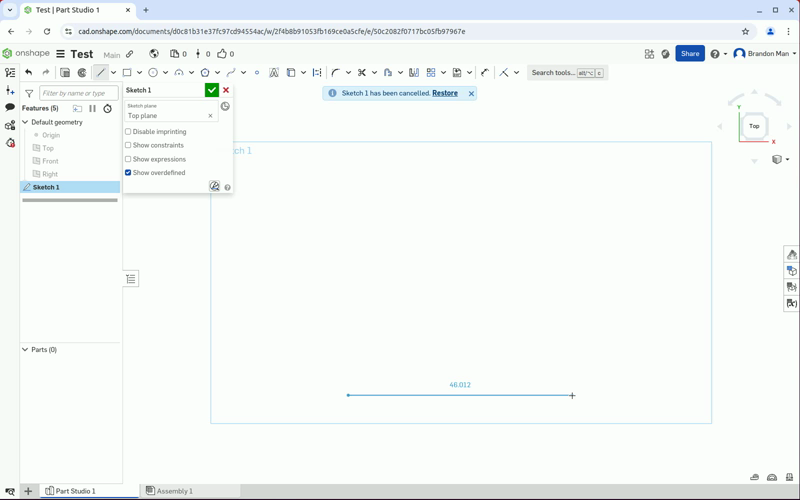
key_up(shift)
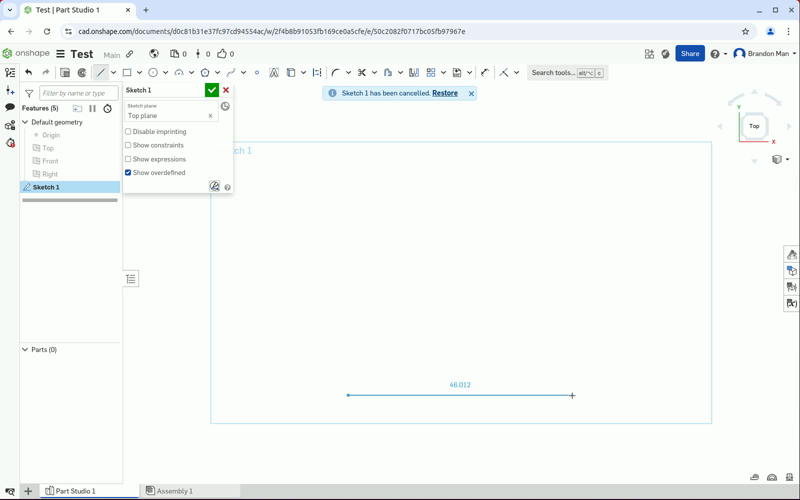
key_down(shift)
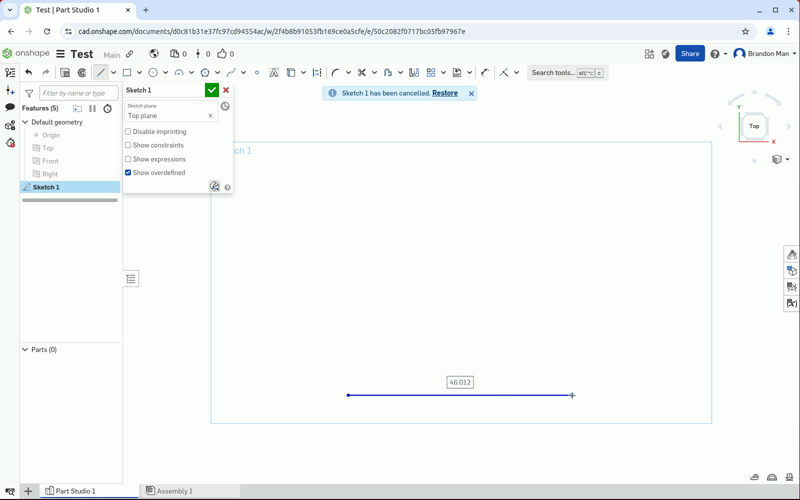
mouse_move(572, 171)
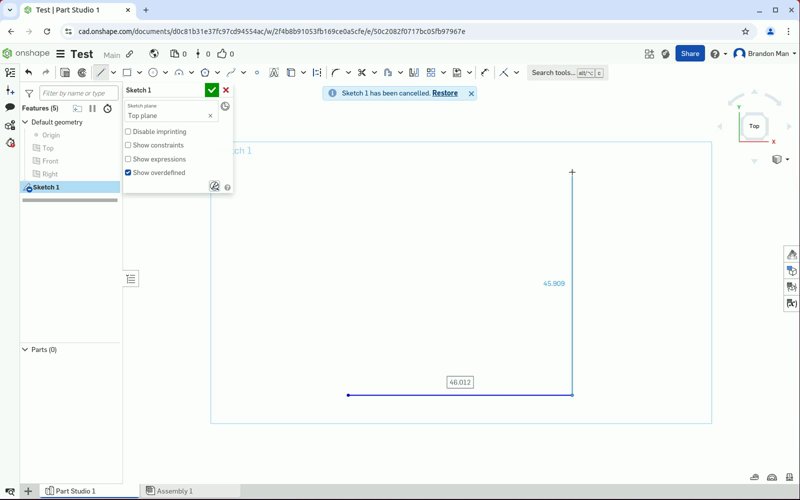
click(572, 171)
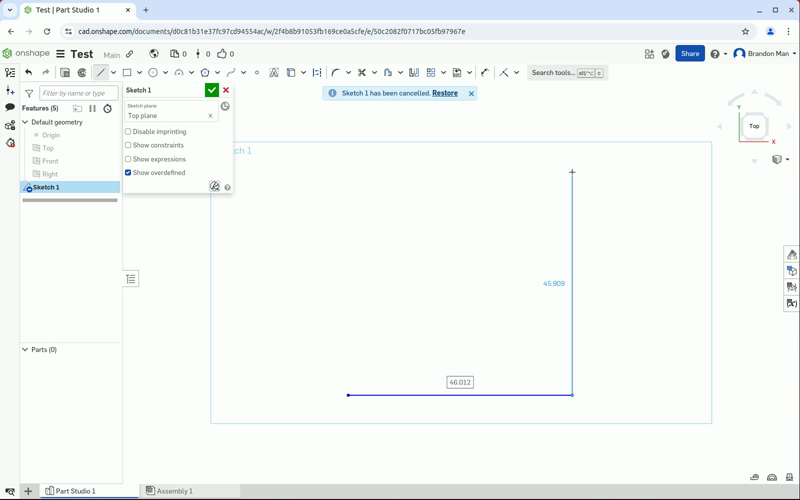
key_up(shift)
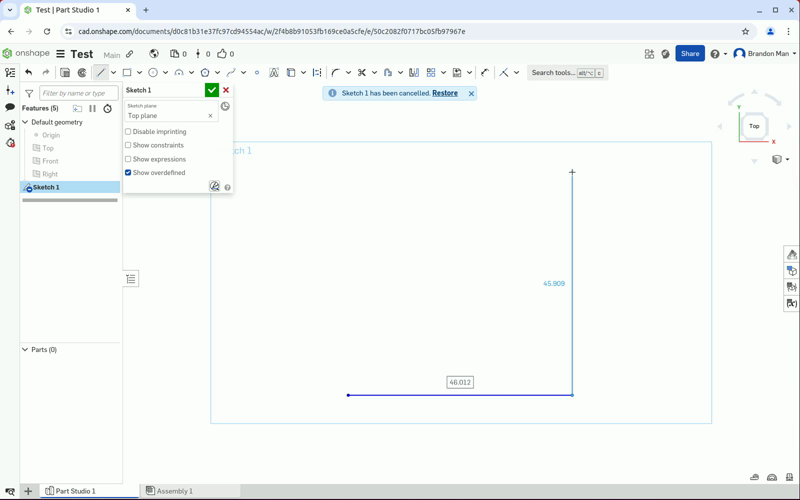
key_down(shift)
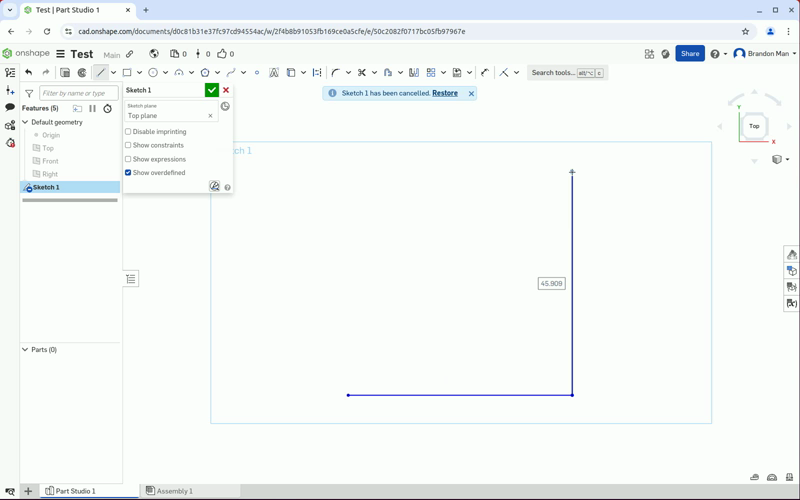
mouse_move(348, 171)
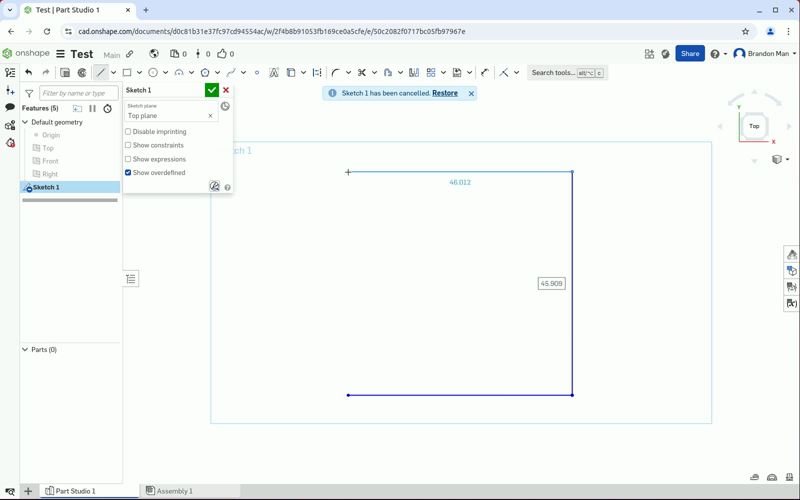
click(348, 171)
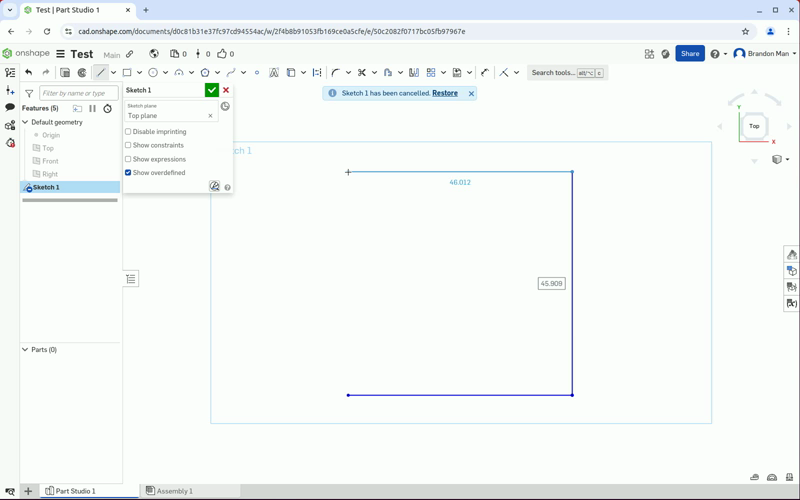
key_up(shift)
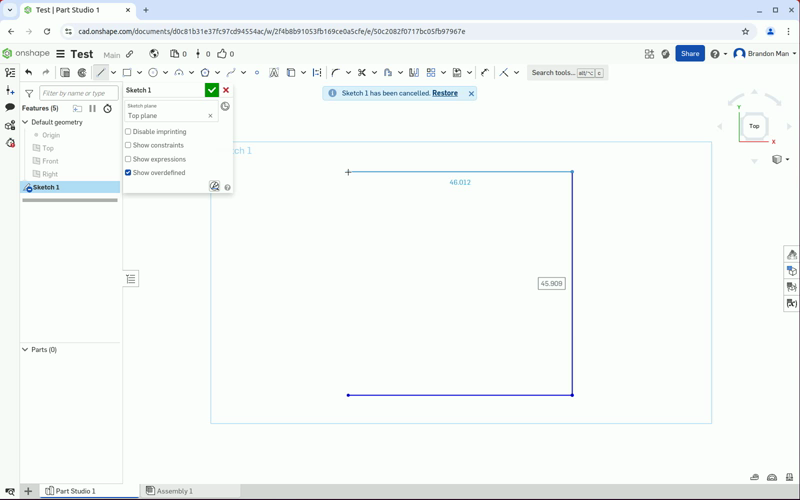
key_down(shift)
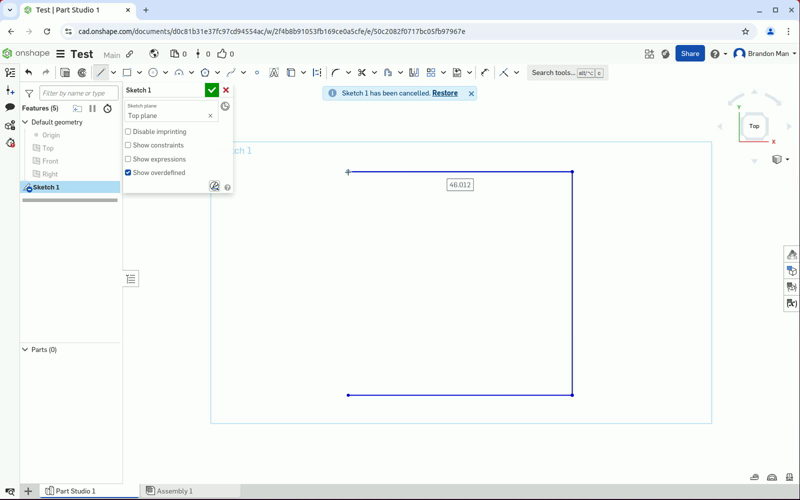
mouse_move(348, 395)
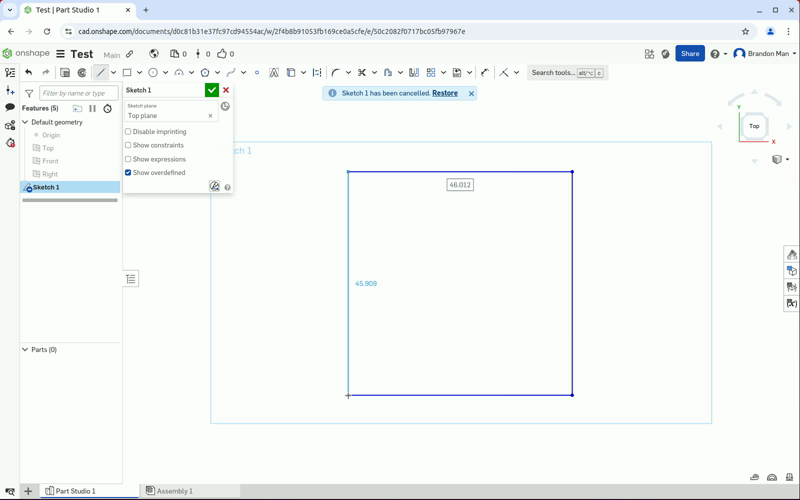
key_up(shift)
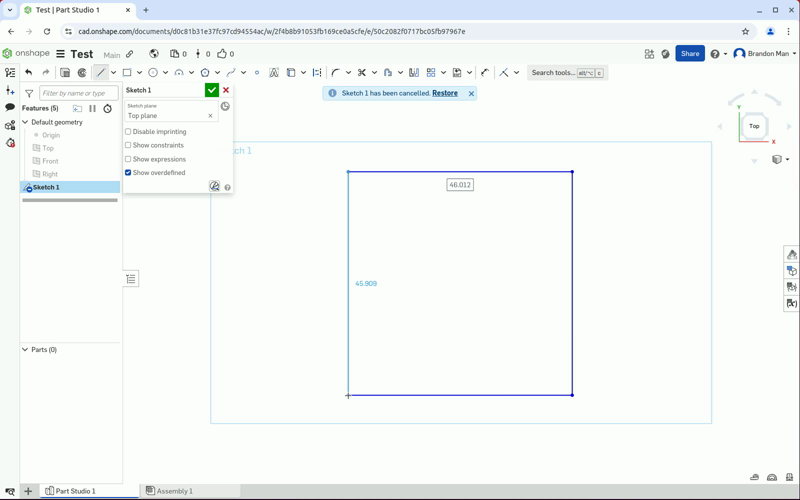
click(348, 395)
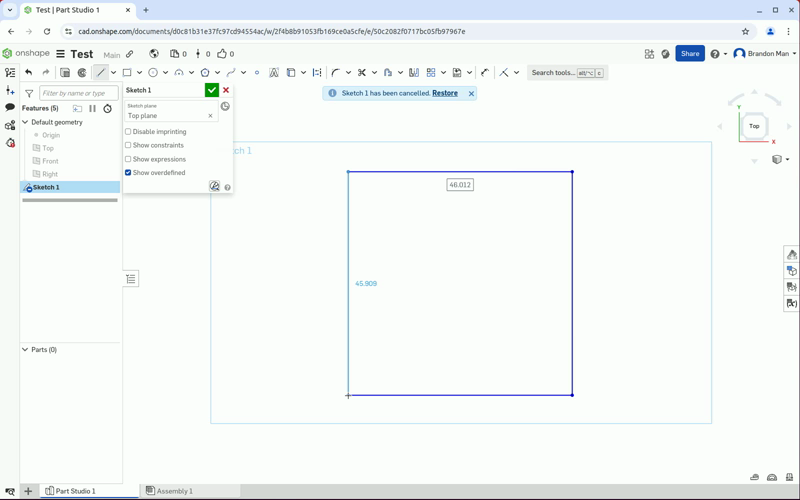
key(esc)
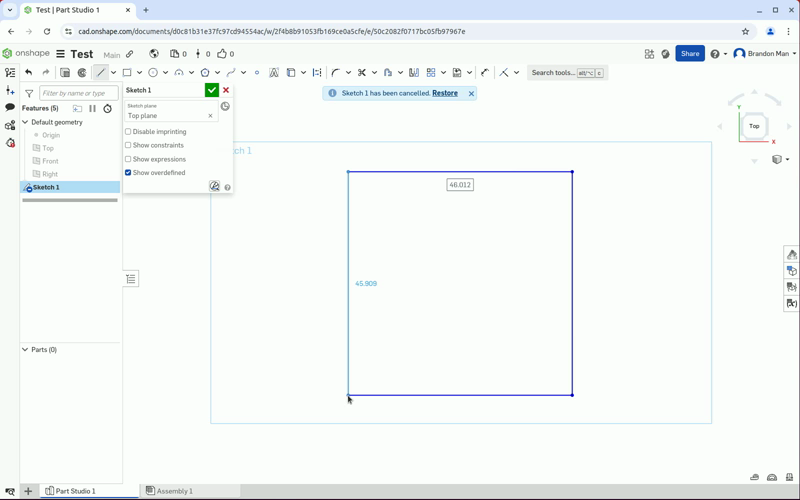
mouse_move(455, 270)
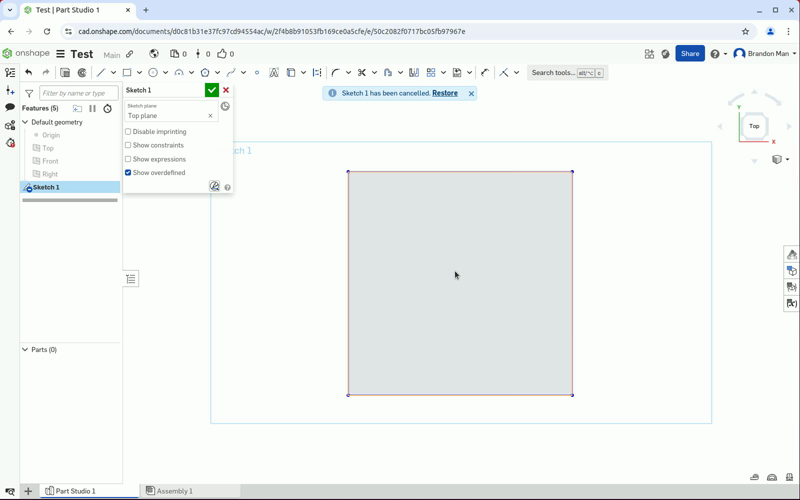
click(455, 270)
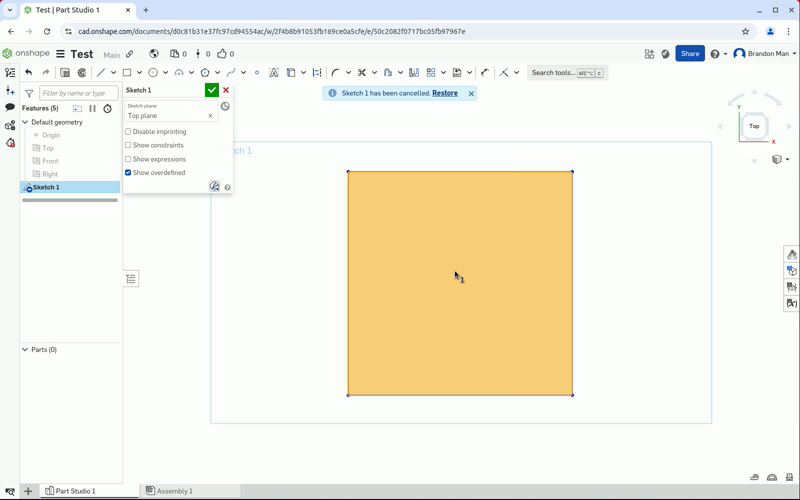
mouse_move(73, 352)
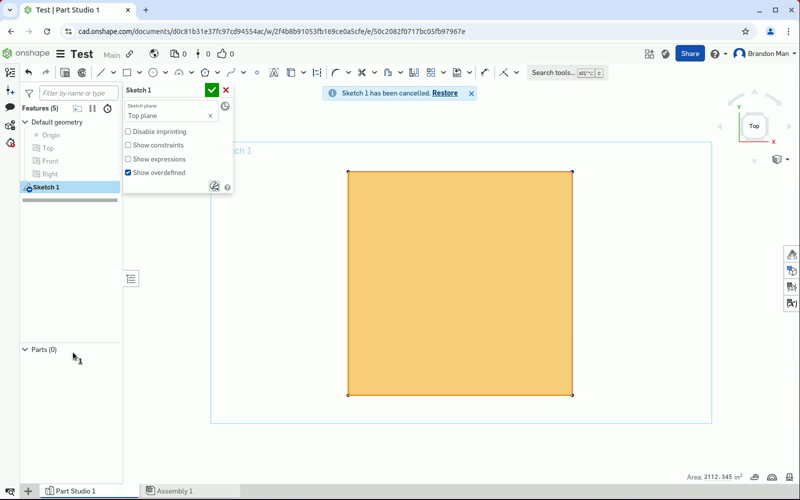
key(shift+y)
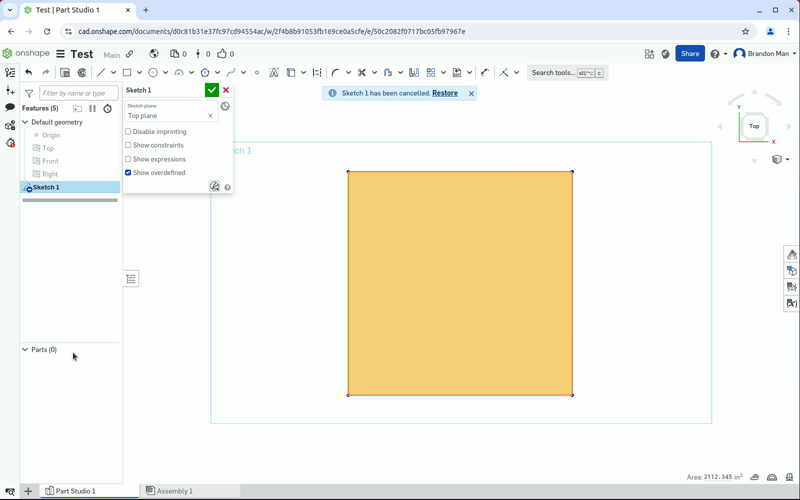
key(shift+e)
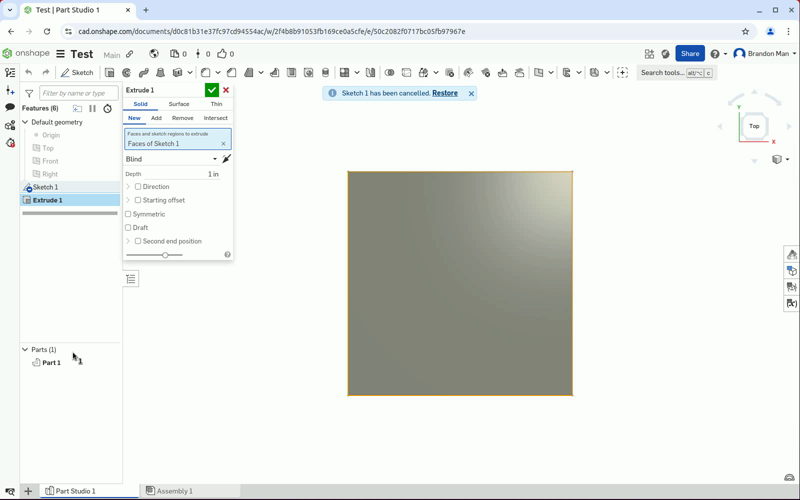
mouse_move(143, 106)
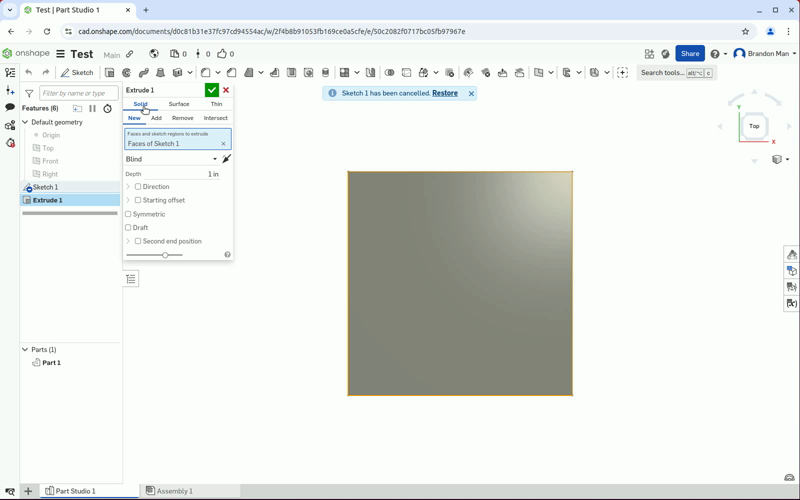
click(143, 106)
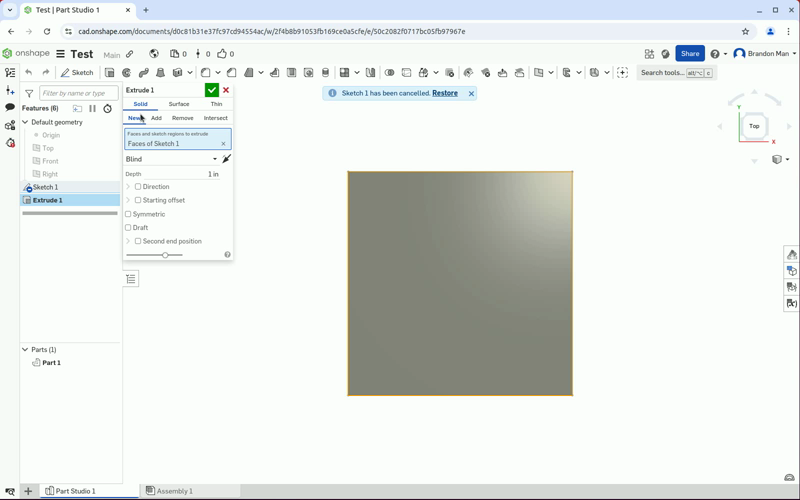
mouse_move(137, 120)
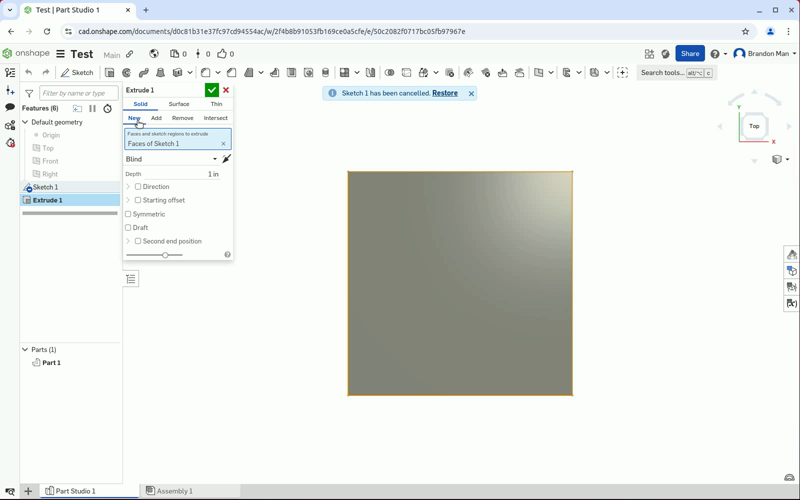
click(137, 120)
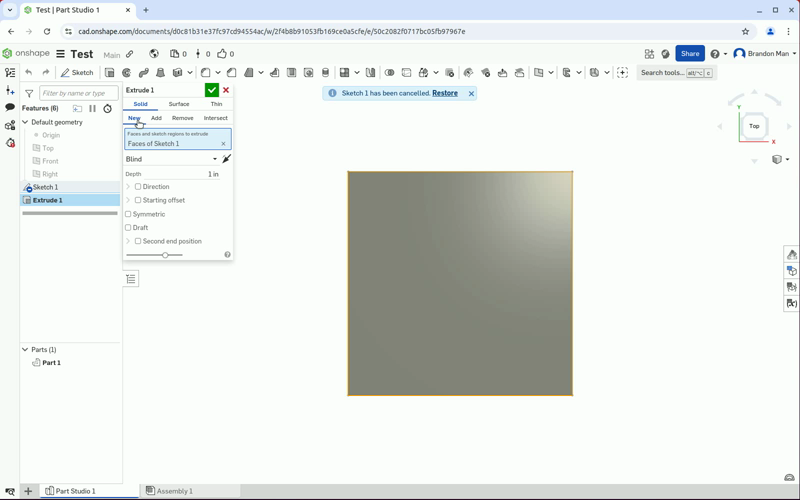
key(tab, 4)
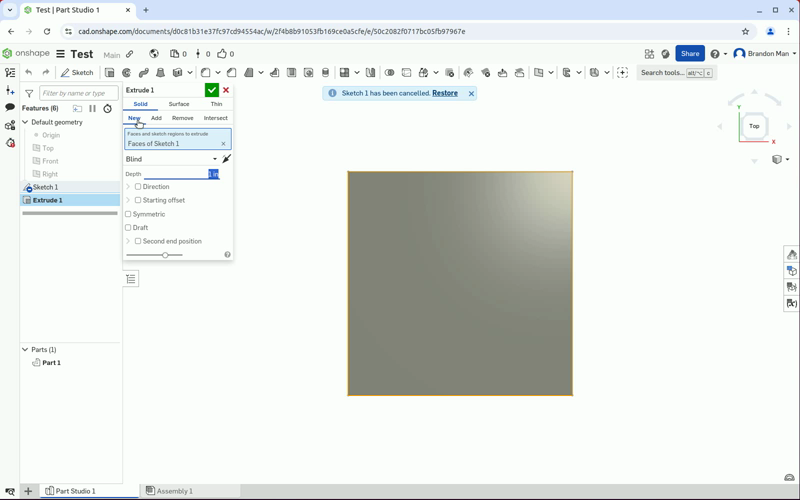
text(4.574)
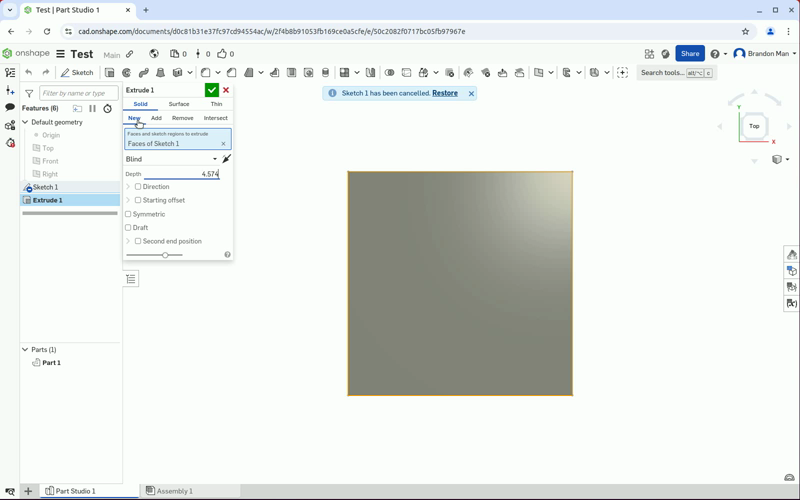
key(enter)
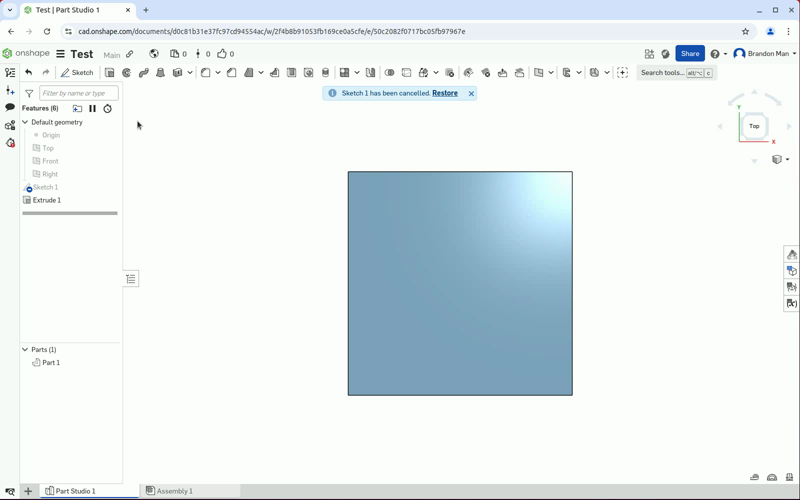
key(shift+h)
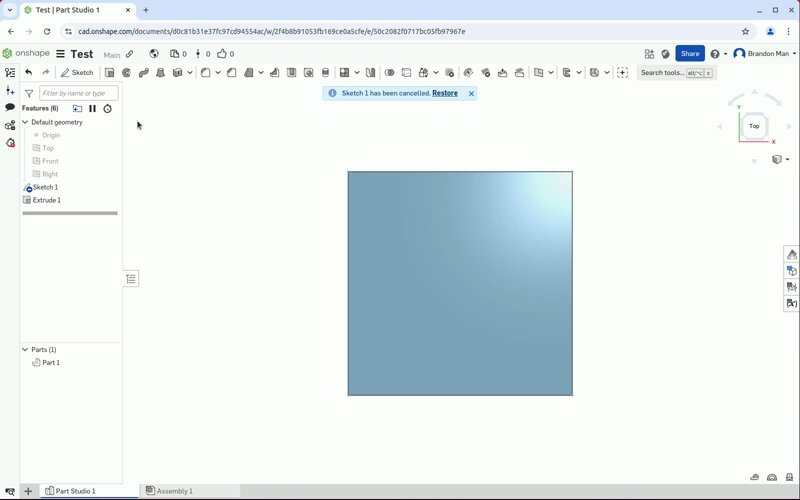
key(shift+h)
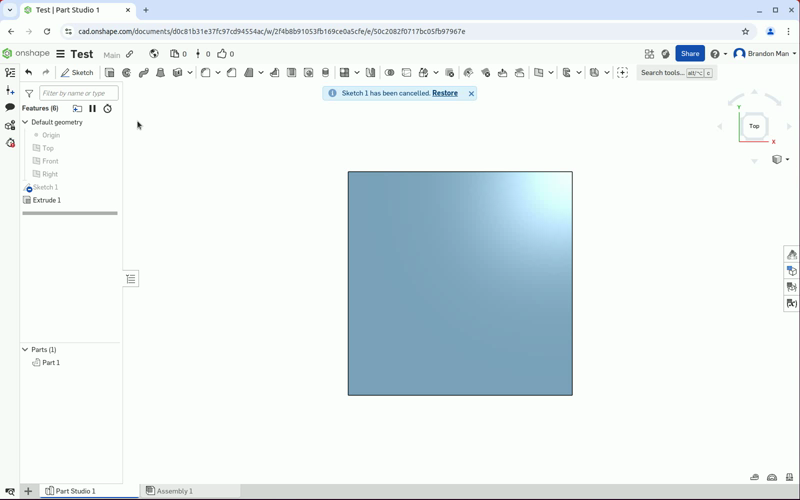
mouse_move(73, 189)
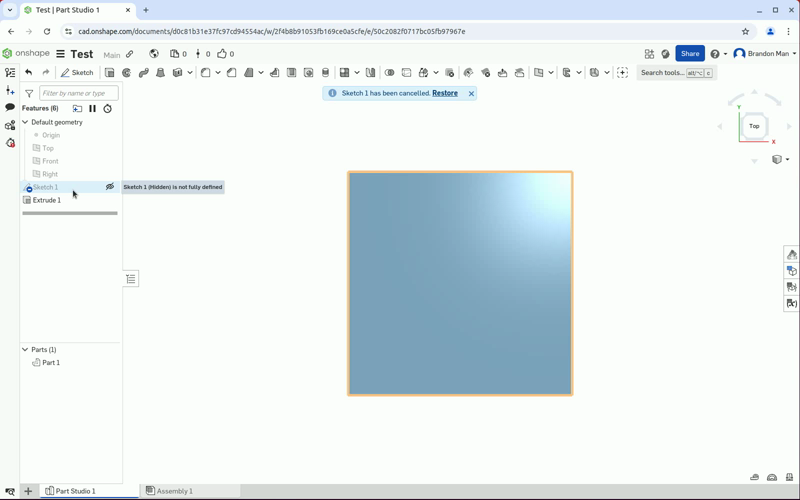
click(73, 189)
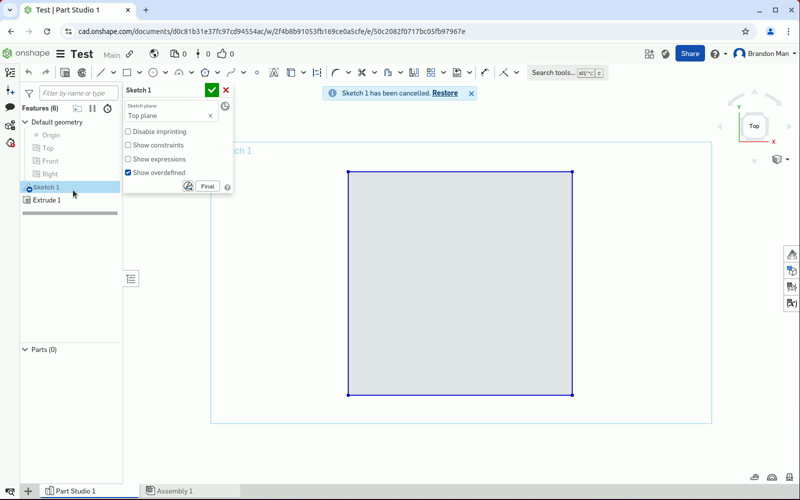
mouse_move(229, 92)
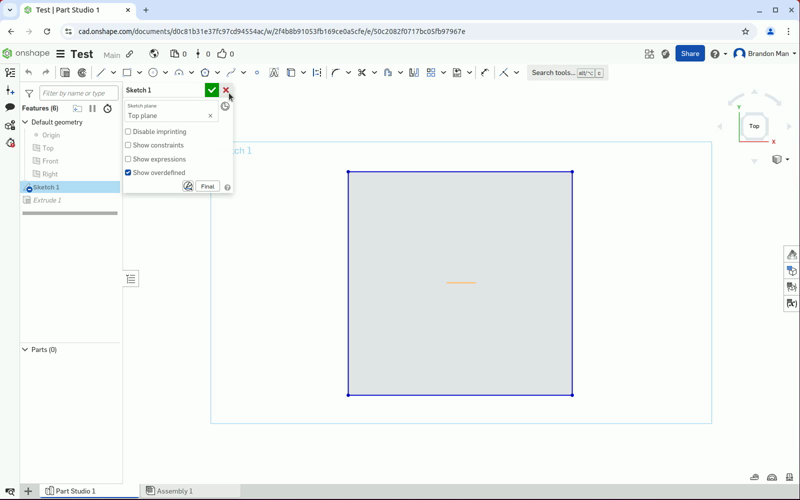
click(229, 92)
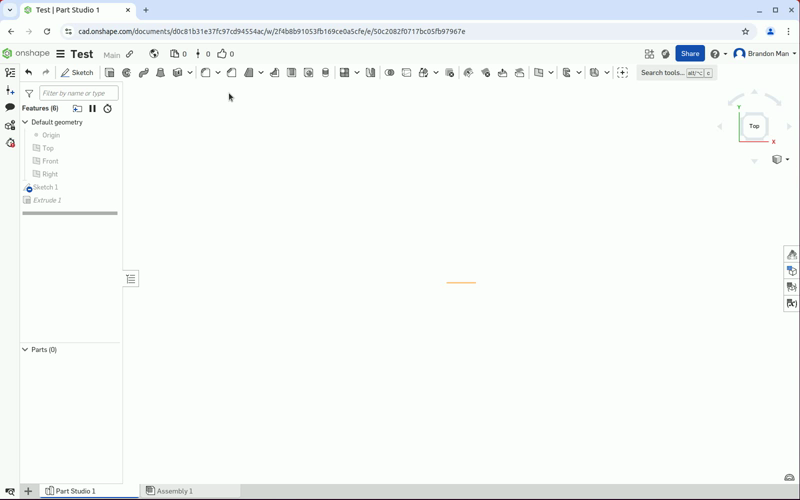
mouse_move(541, 75)
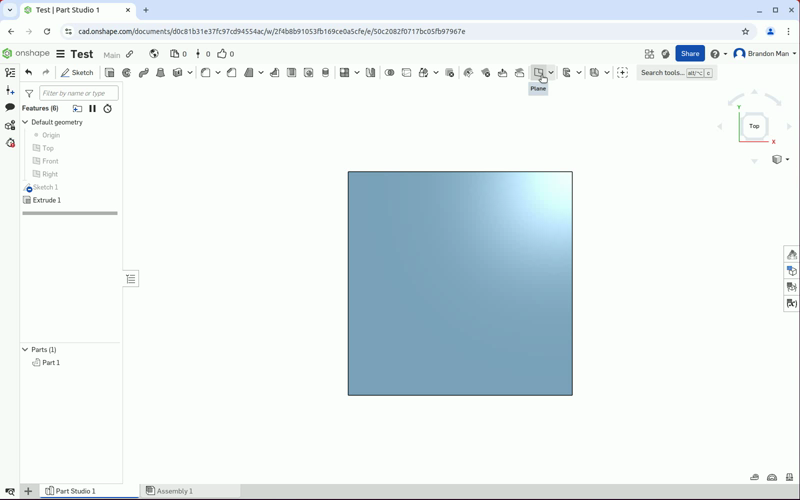
click(541, 75)
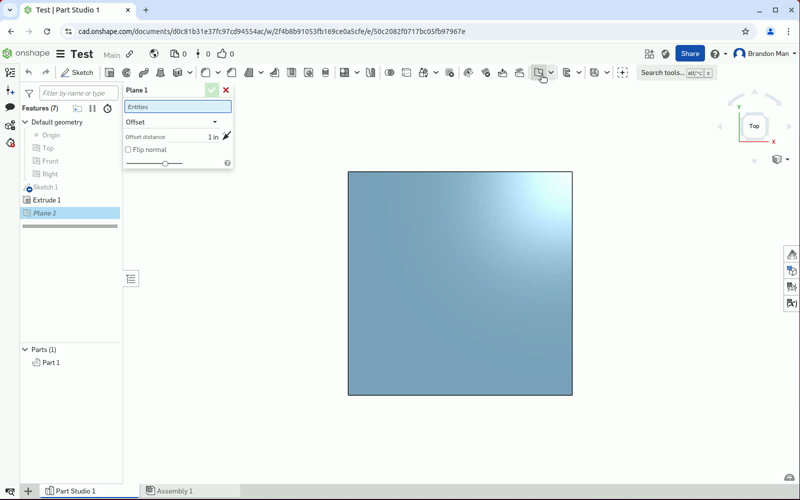
mouse_move(73, 150)
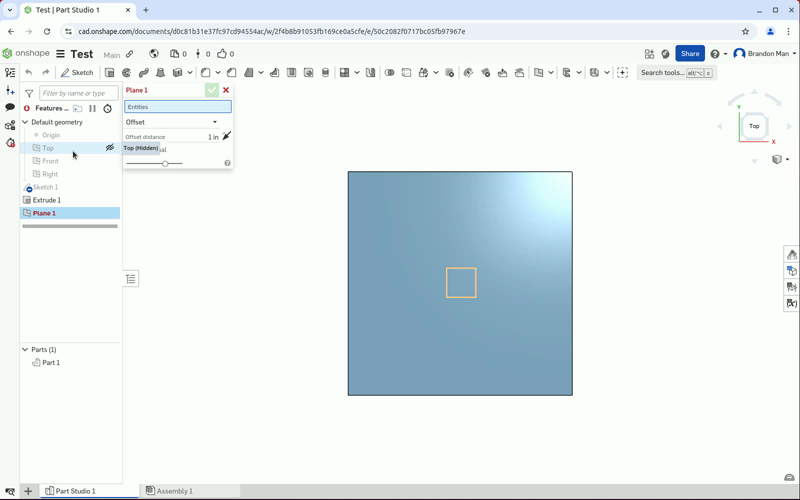
click(73, 150)
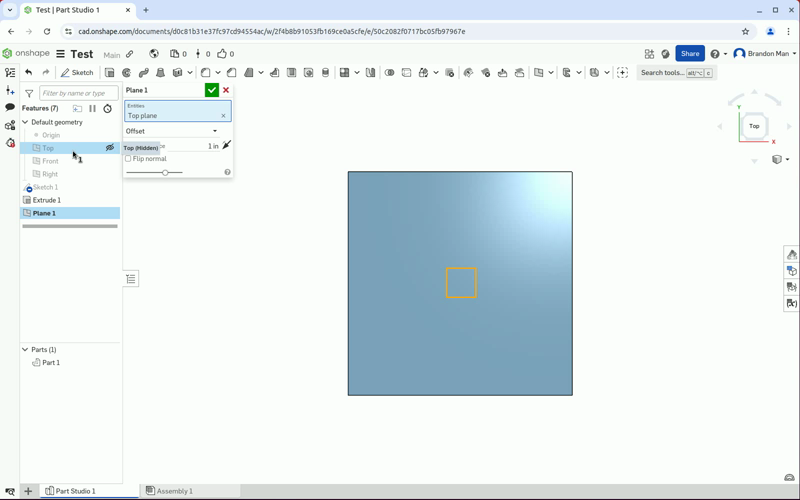
key(tab, 2)
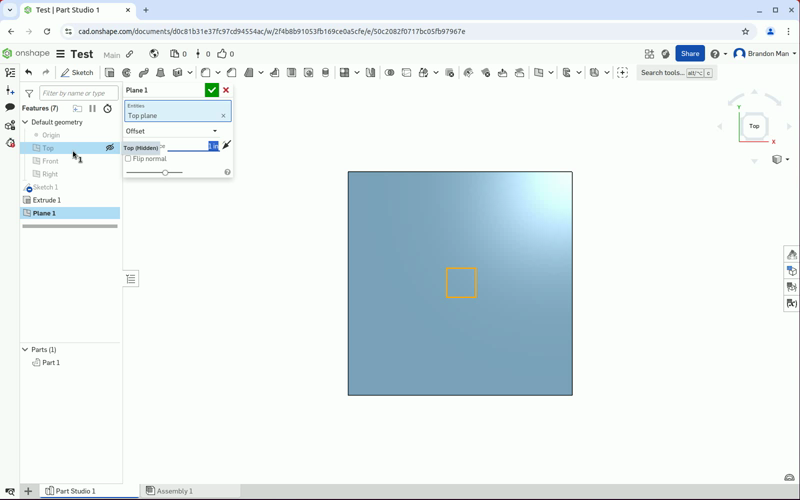
text(4.56)
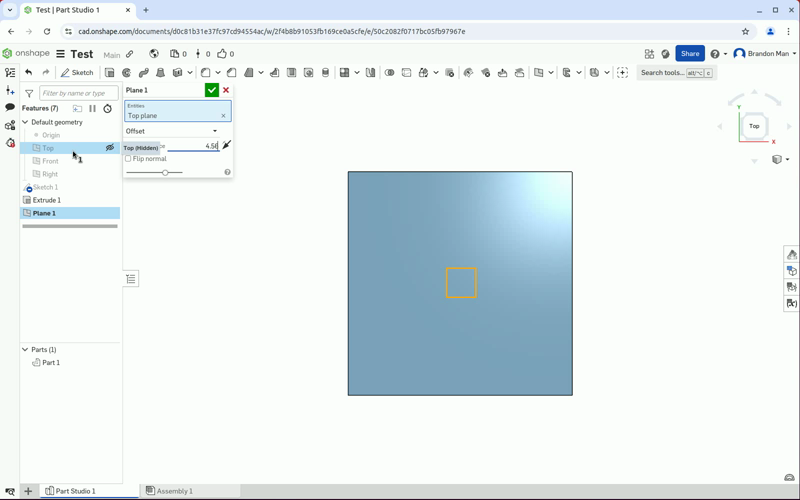
key(enter, 2)
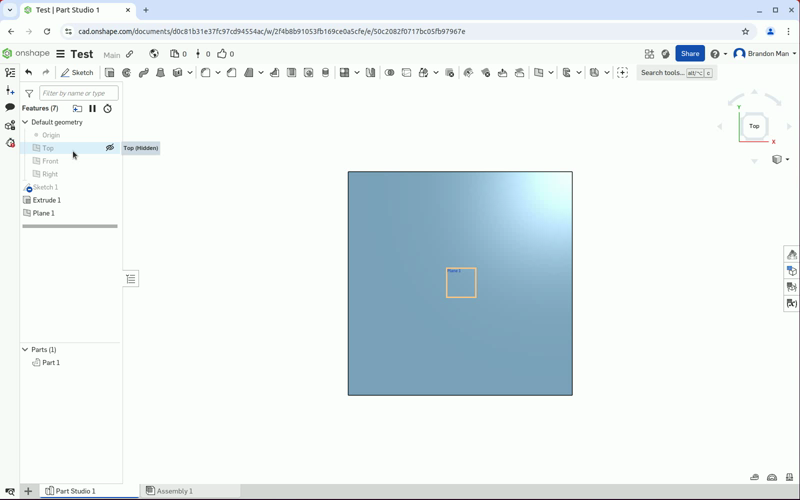
key(shift+s)
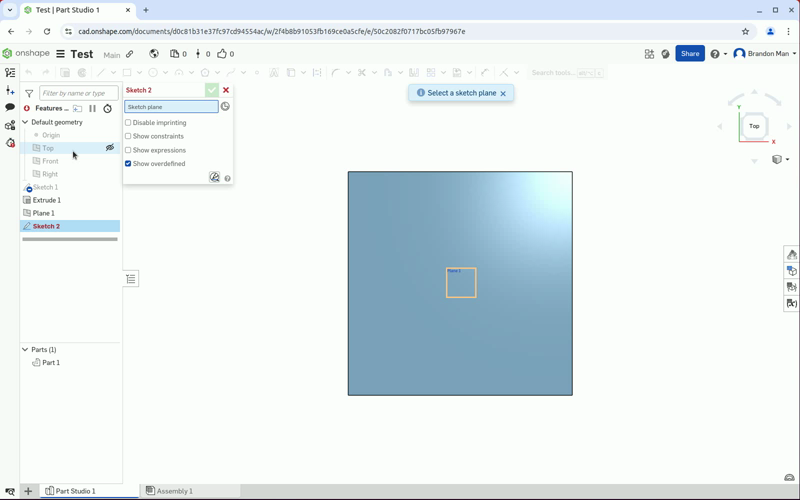
mouse_move(73, 215)
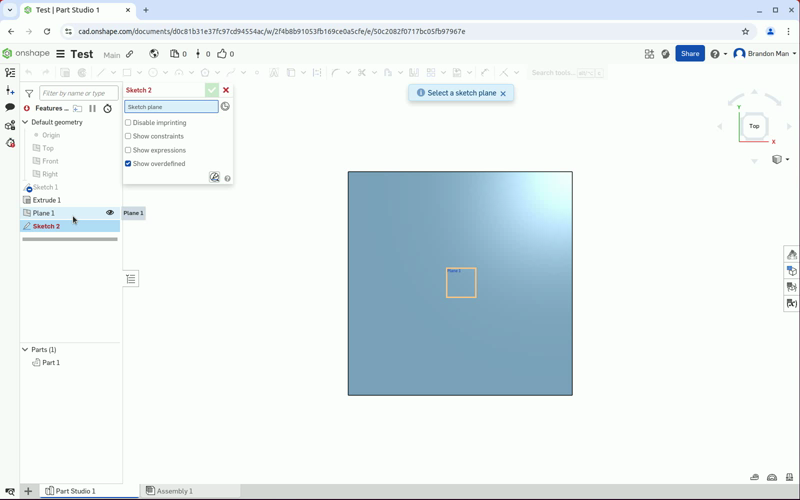
click(73, 215)
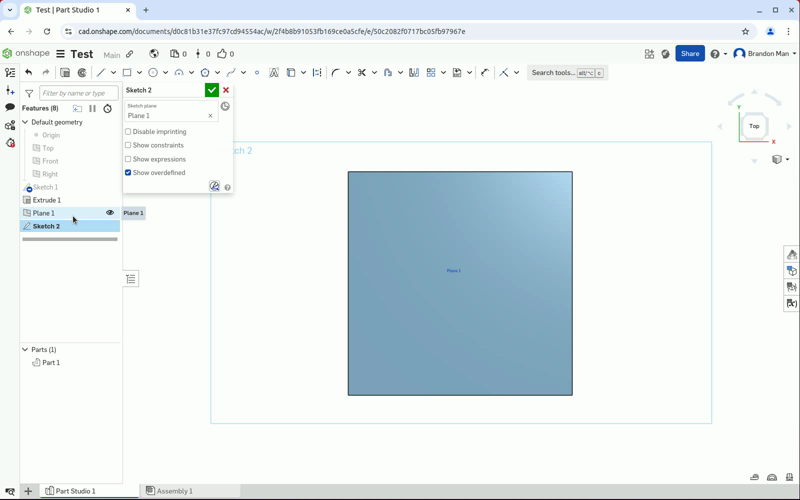
mouse_move(73, 352)
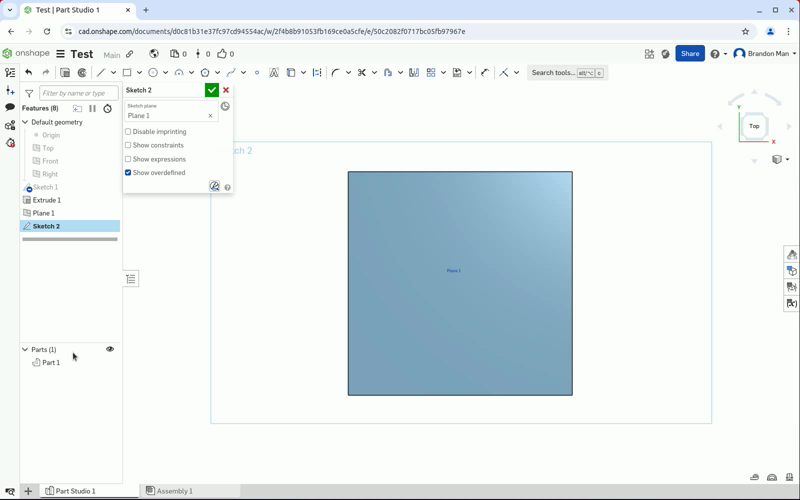
key(y)
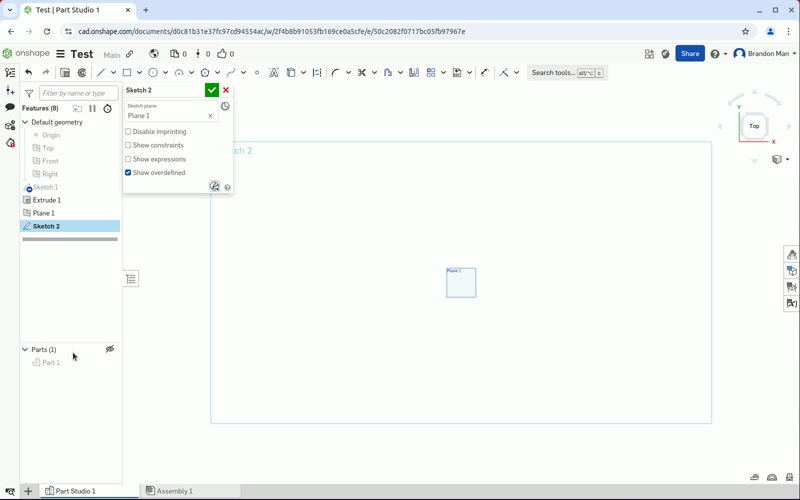
key(l)
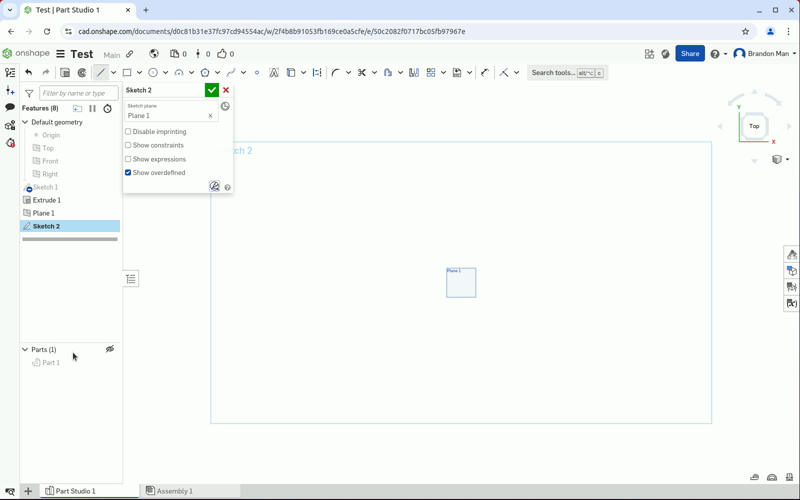
key_down(shift)
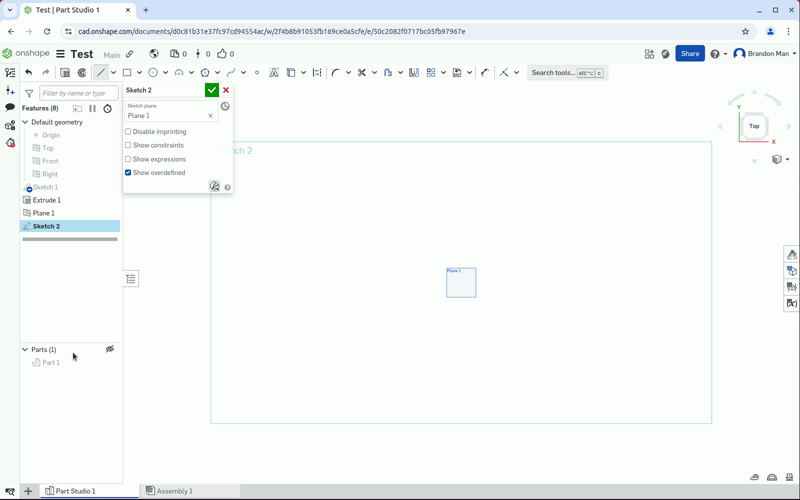
mouse_move(348, 395)
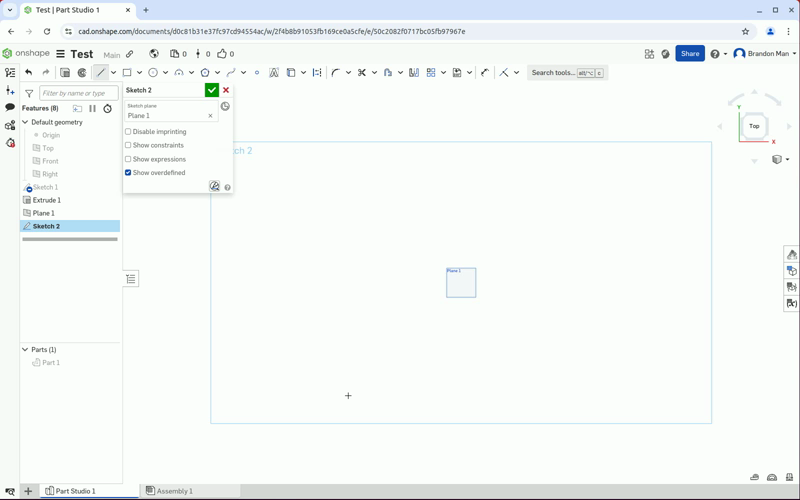
click(348, 395)
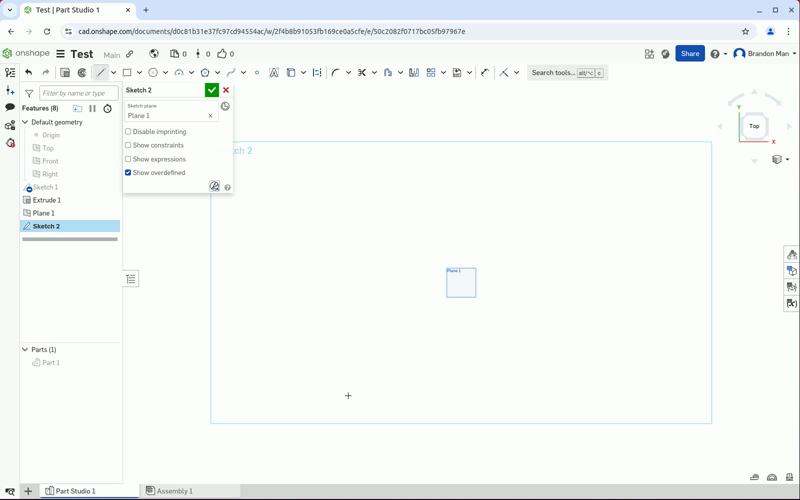
key_up(shift)
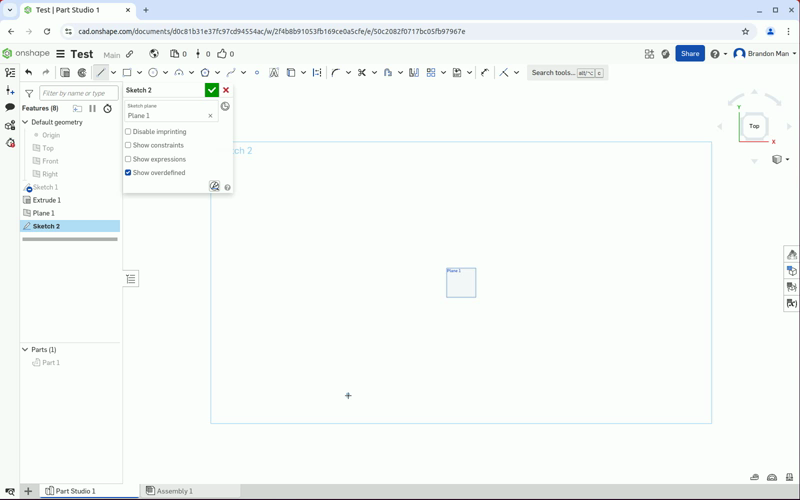
key_down(shift)
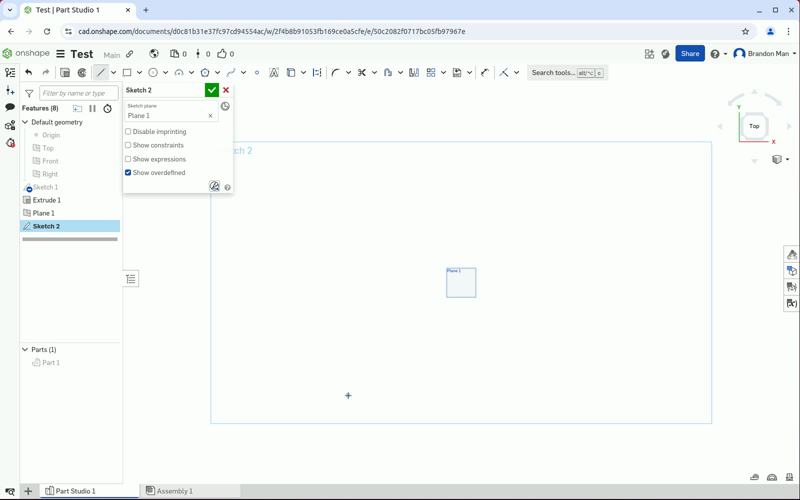
mouse_move(550, 395)
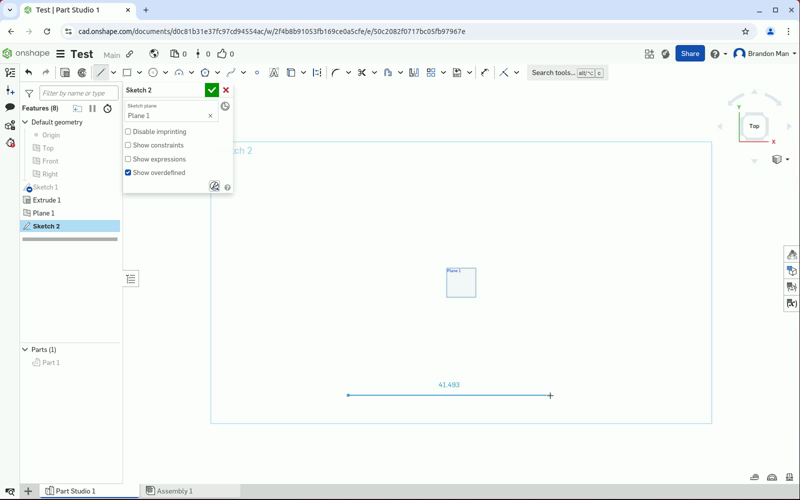
click(550, 395)
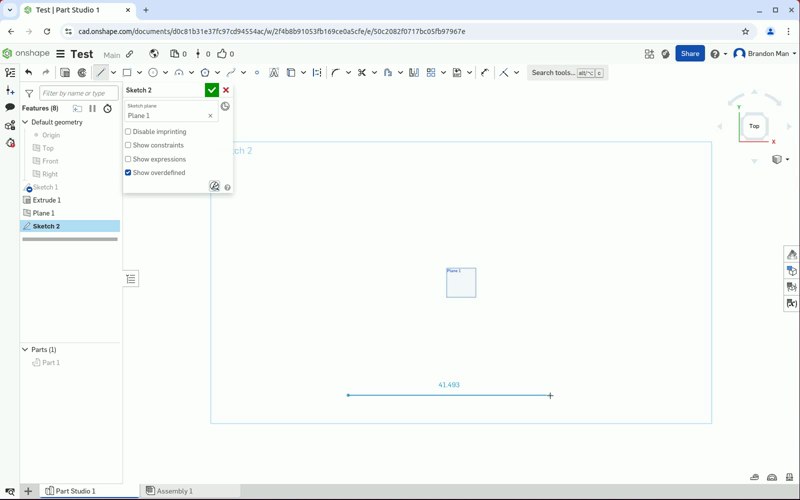
key_up(shift)
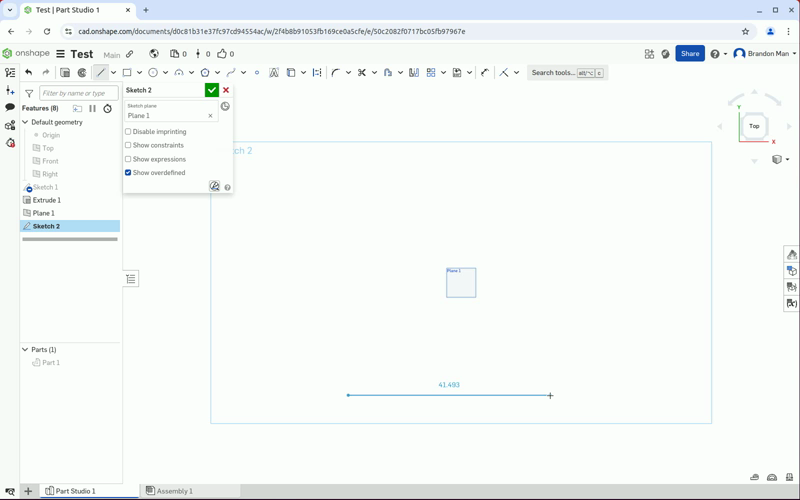
key_down(shift)
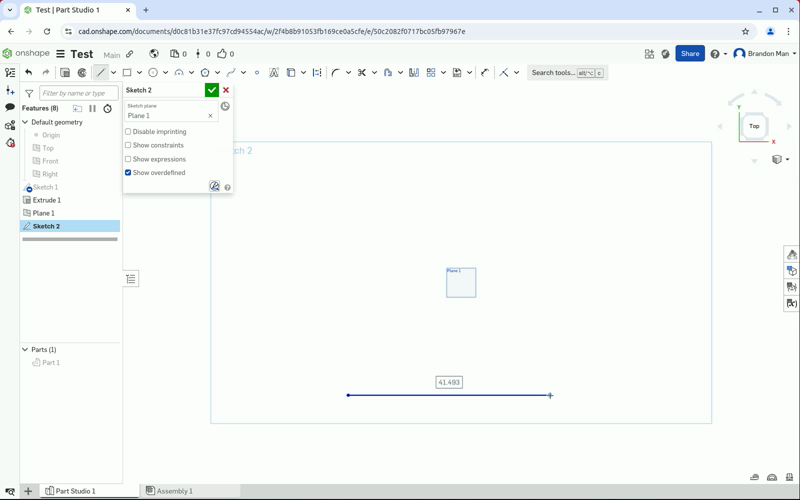
mouse_move(550, 193)
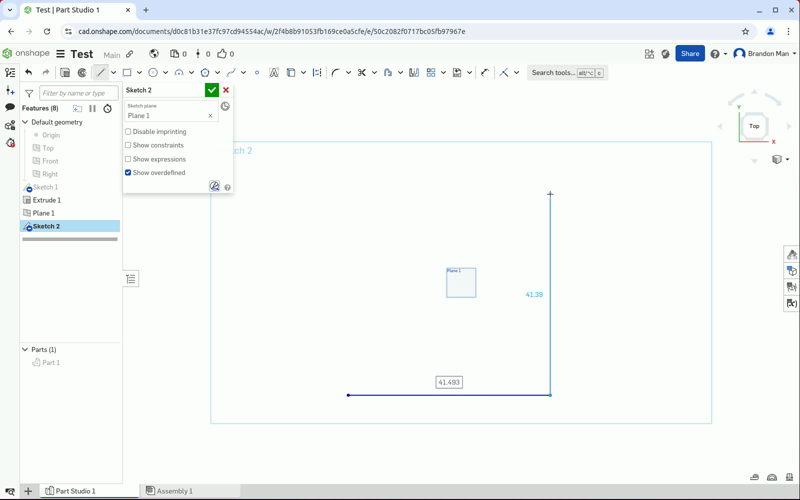
click(550, 193)
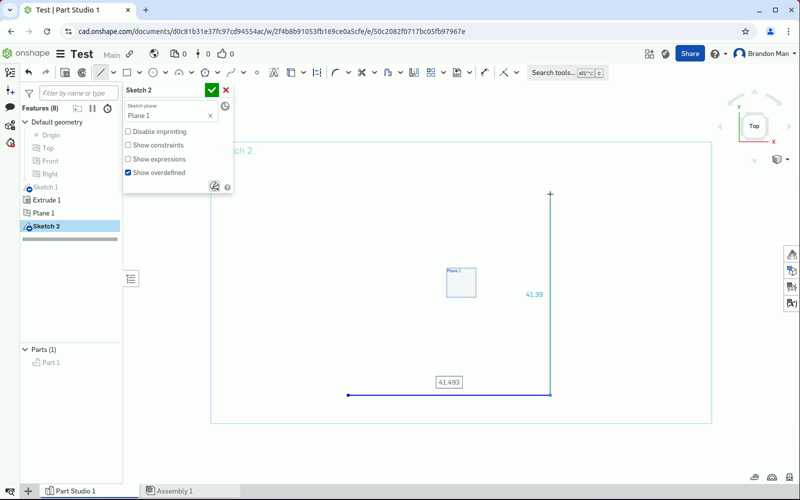
key_up(shift)
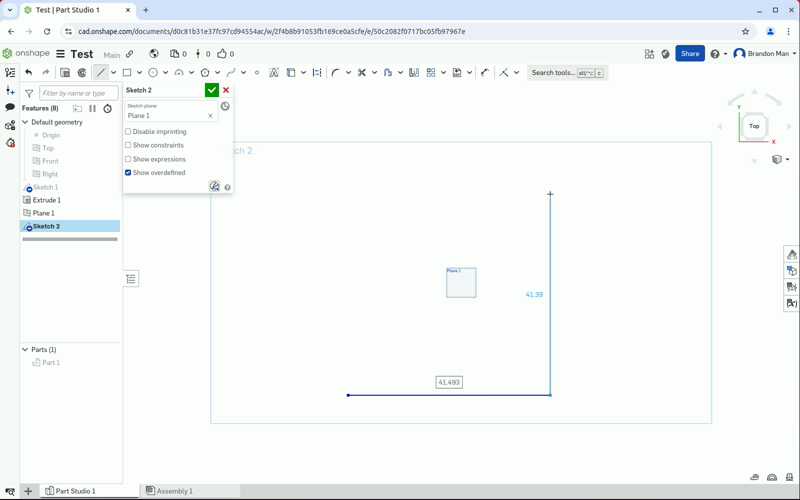
key_down(shift)
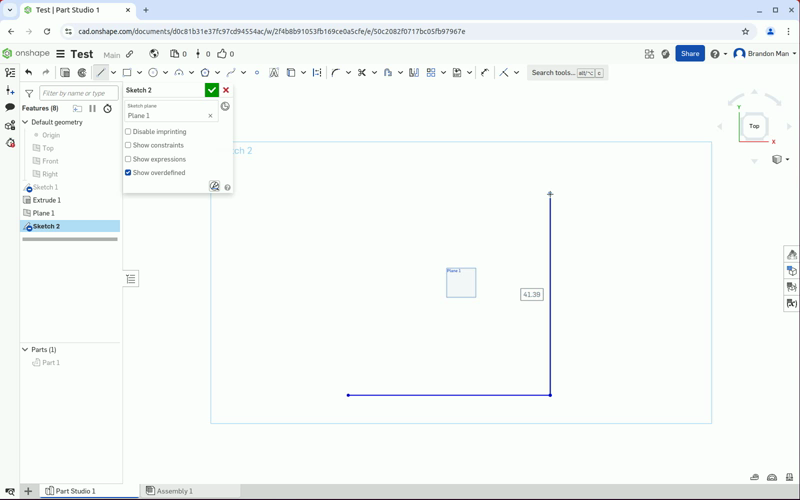
mouse_move(348, 193)
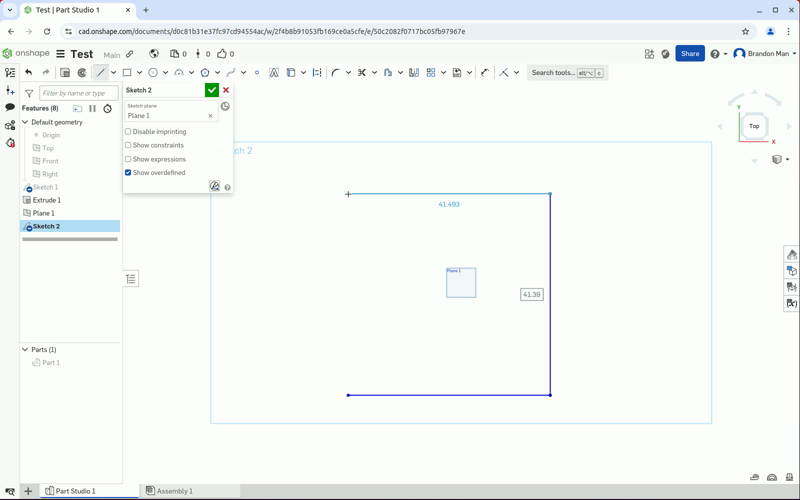
click(348, 193)
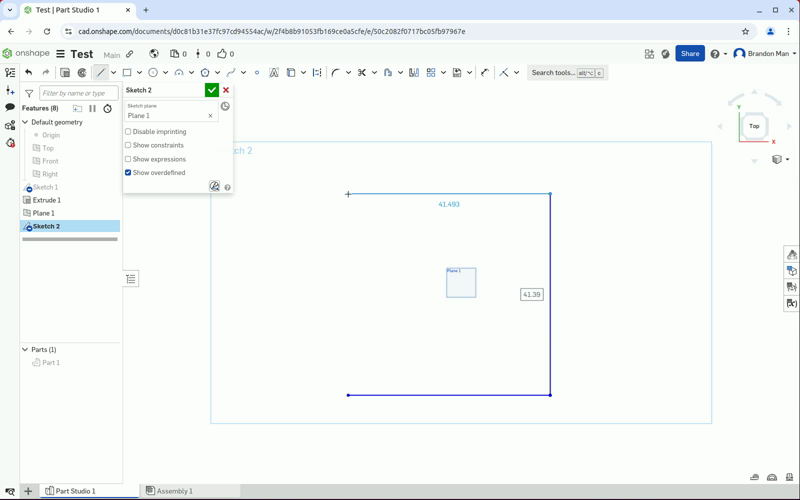
key_up(shift)
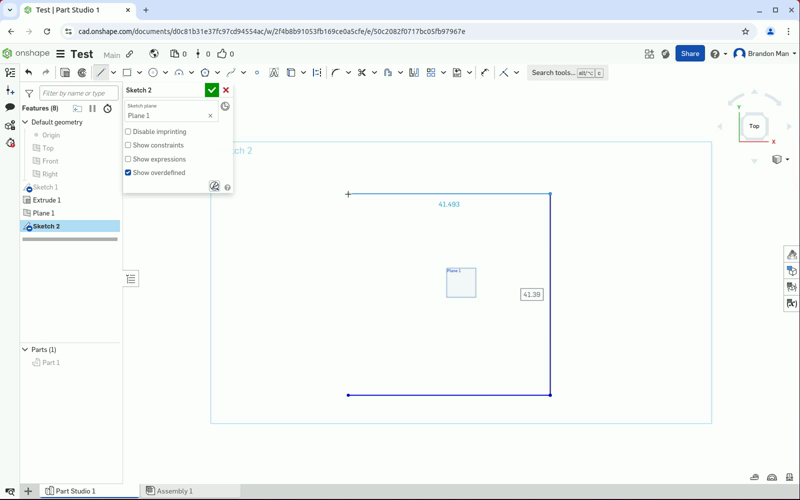
key_down(shift)
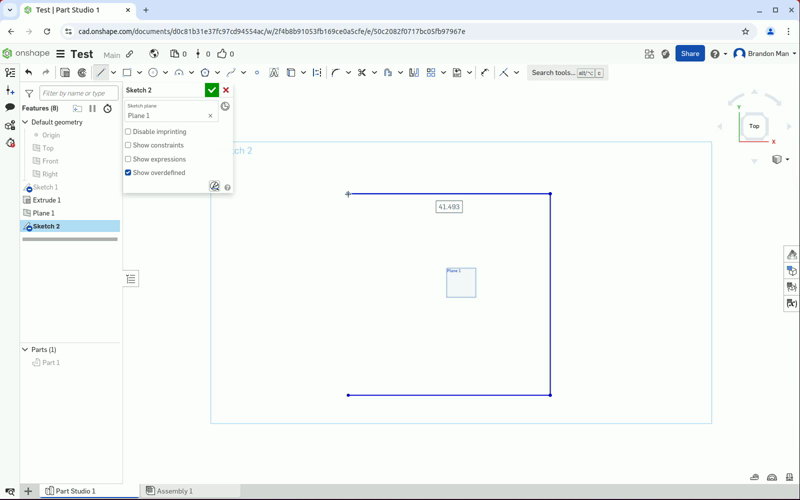
mouse_move(348, 395)
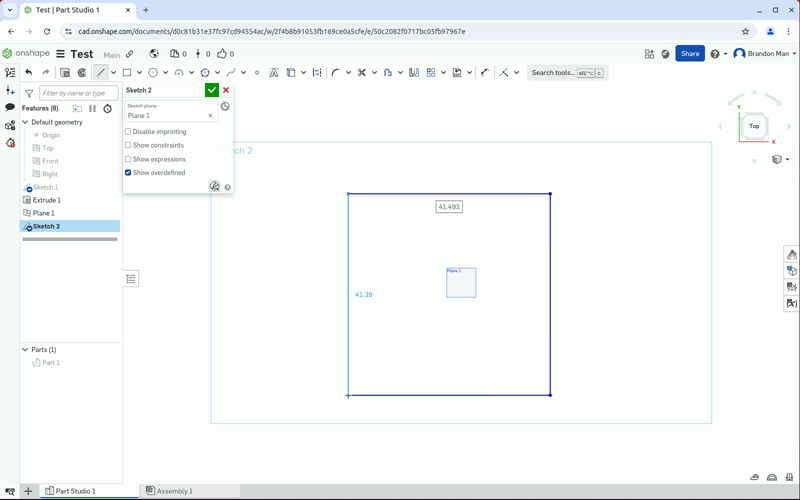
key_up(shift)
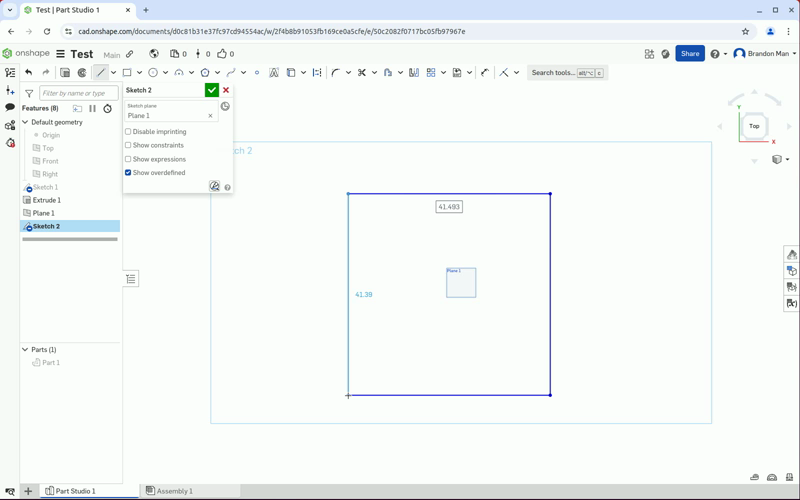
click(348, 395)
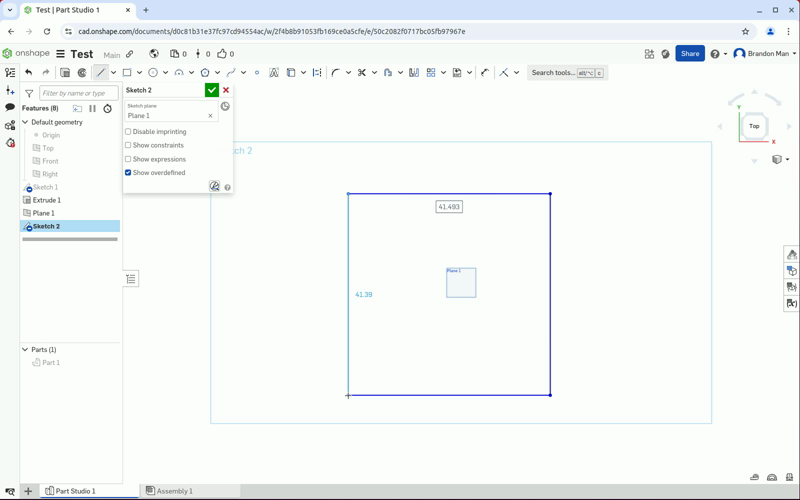
key(esc)
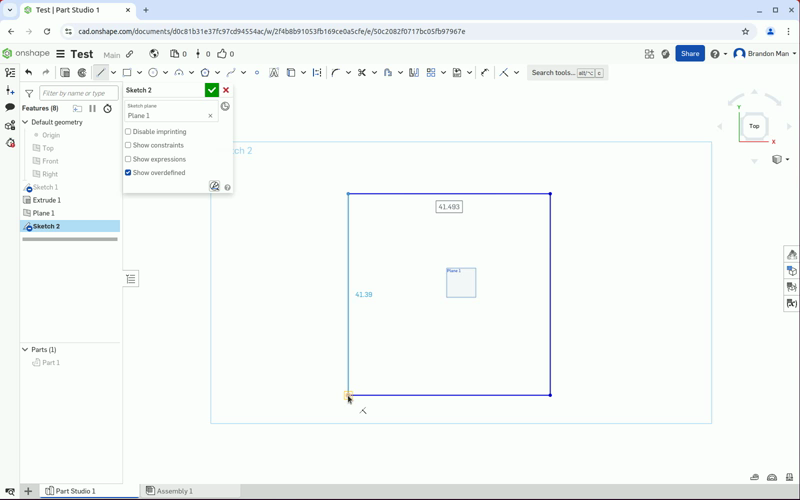
mouse_move(507, 264)
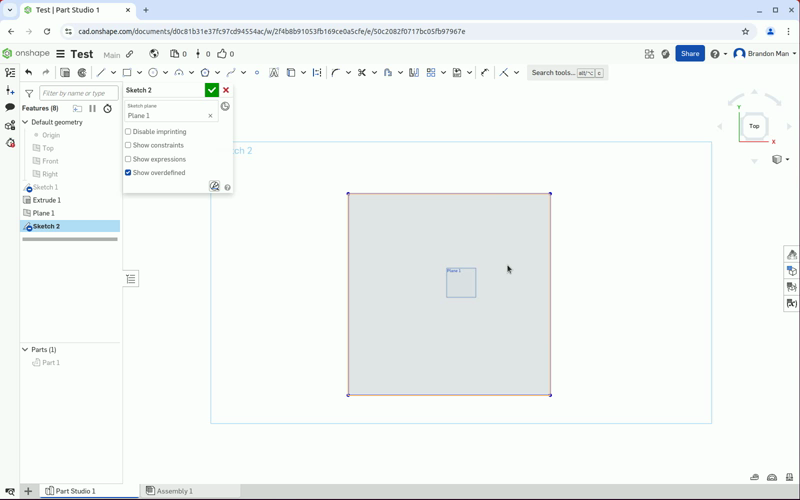
click(507, 264)
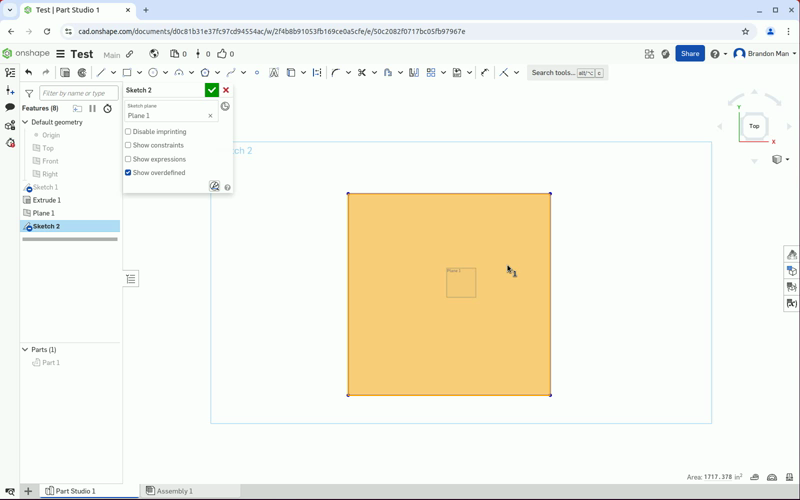
mouse_move(73, 352)
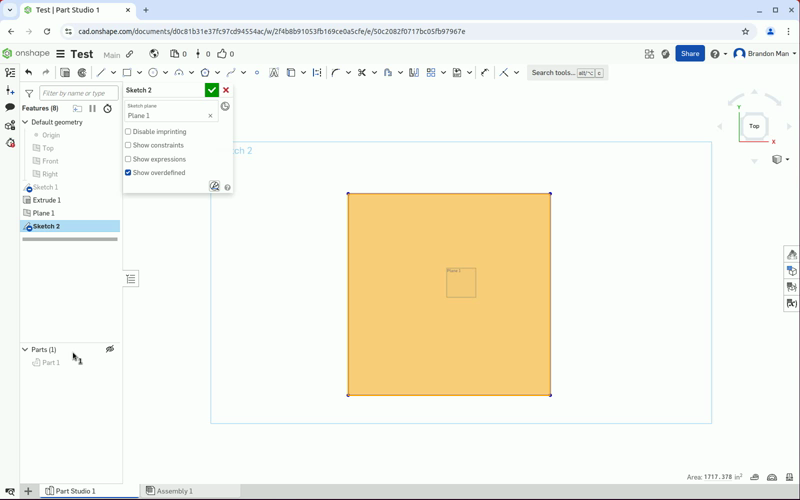
key(shift+y)
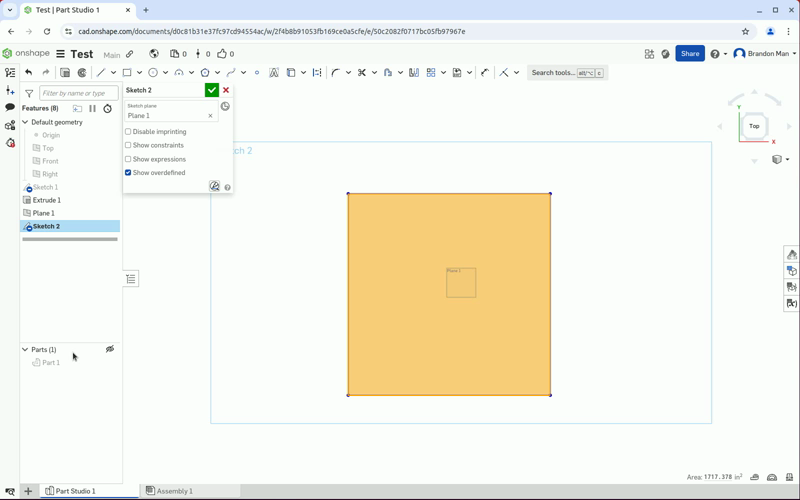
key(shift+e)
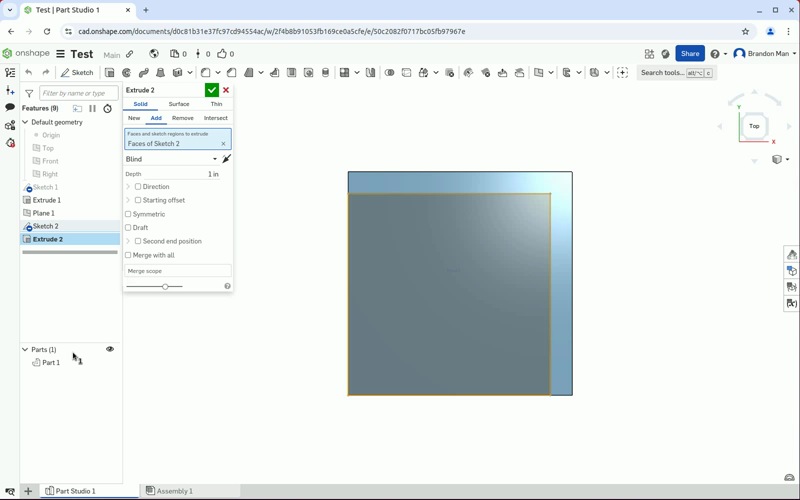
mouse_move(143, 106)
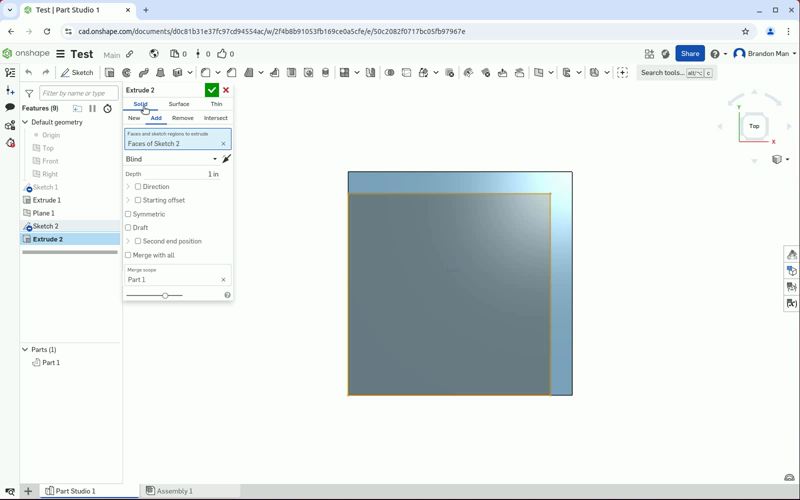
click(143, 106)
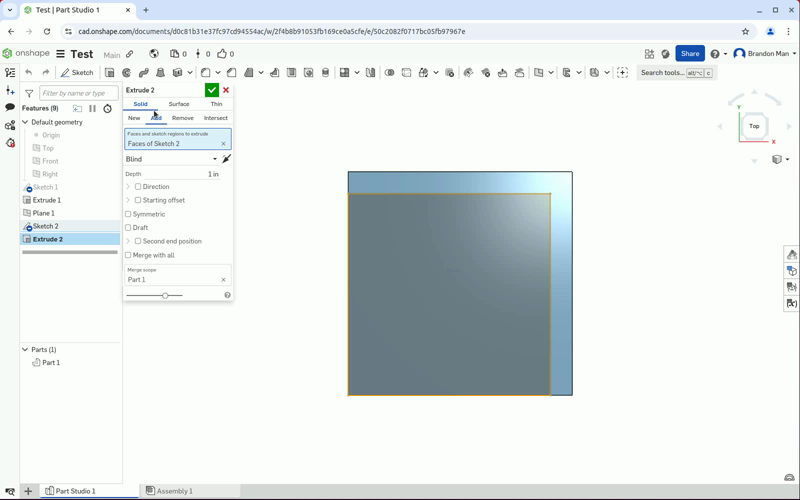
mouse_move(186, 120)
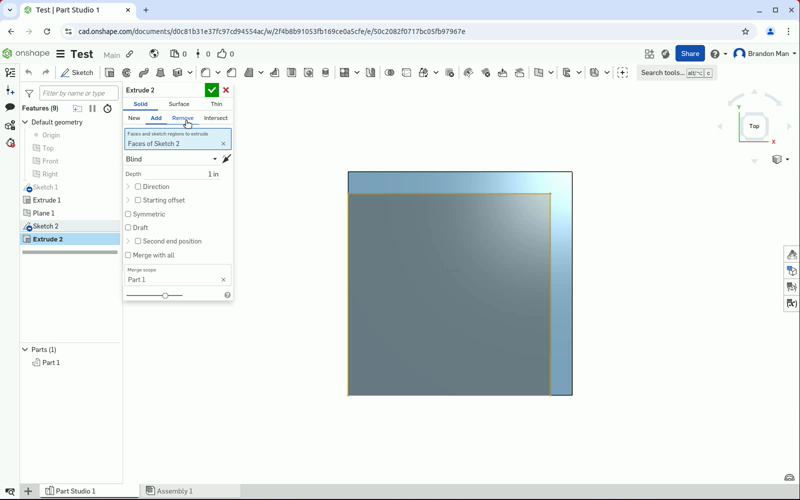
click(186, 120)
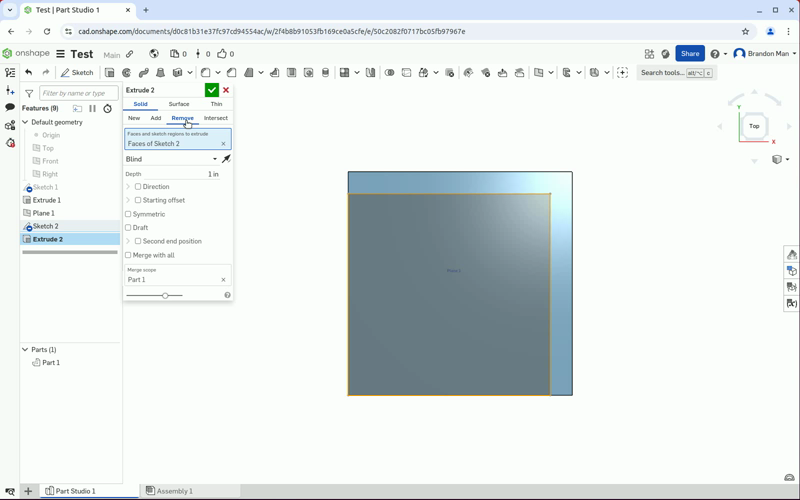
key(tab, 4)
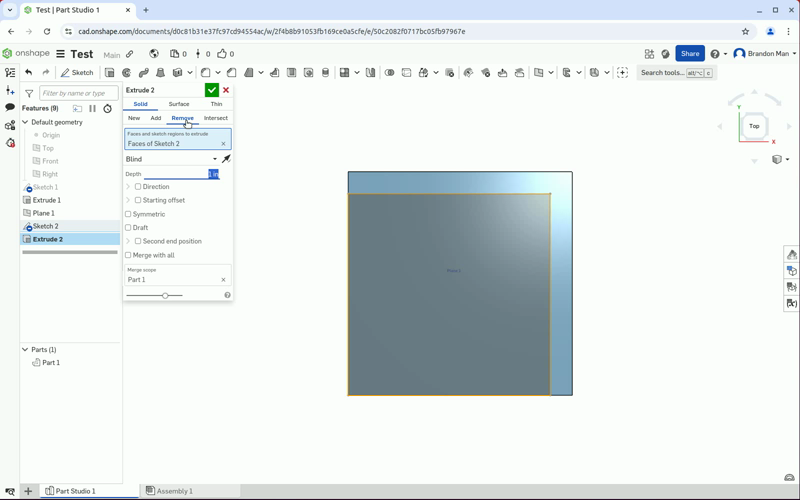
text(11.554)
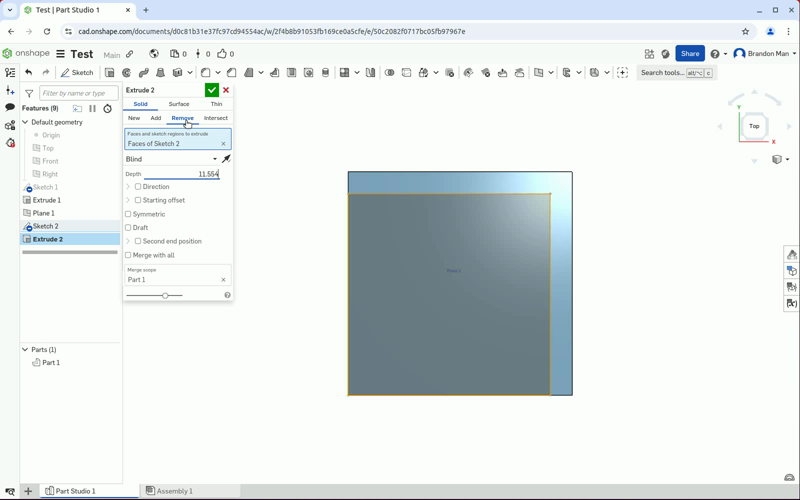
key(tab, 6)
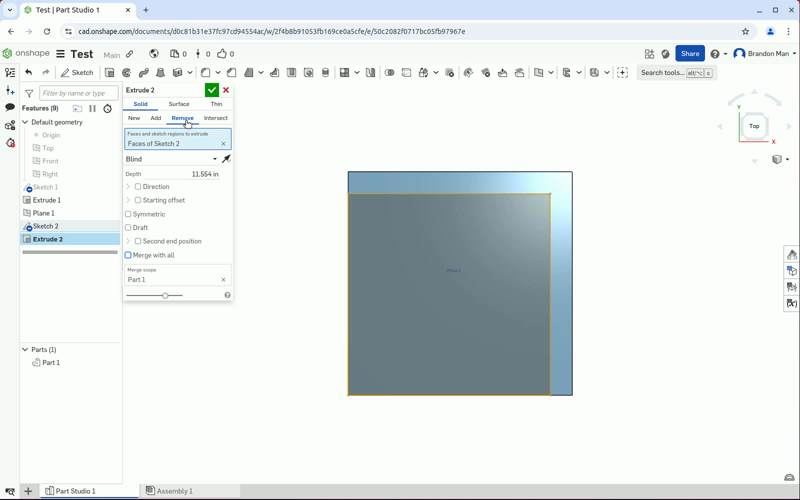
key(space)
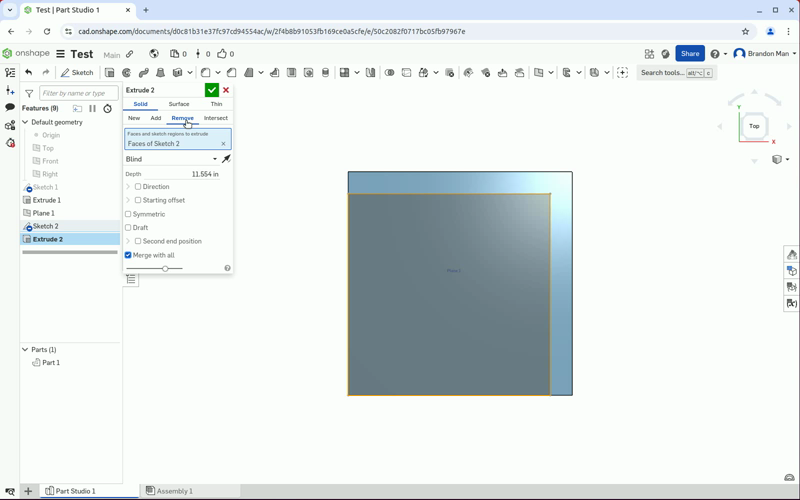
key(enter)
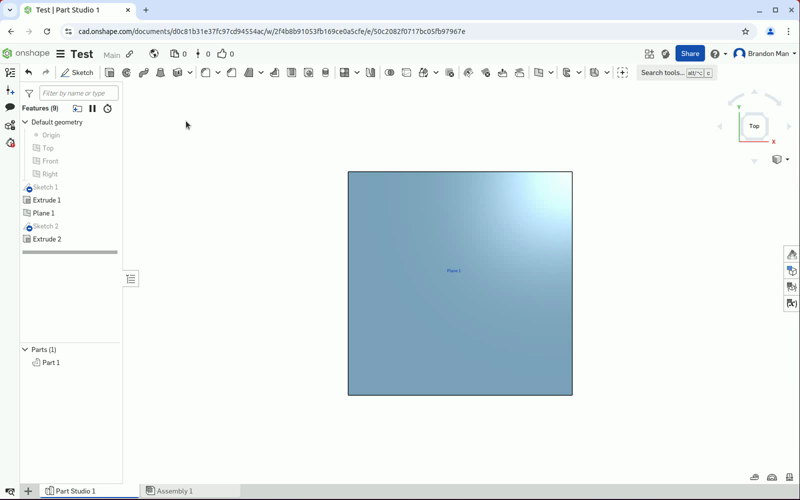
key(shift+h)
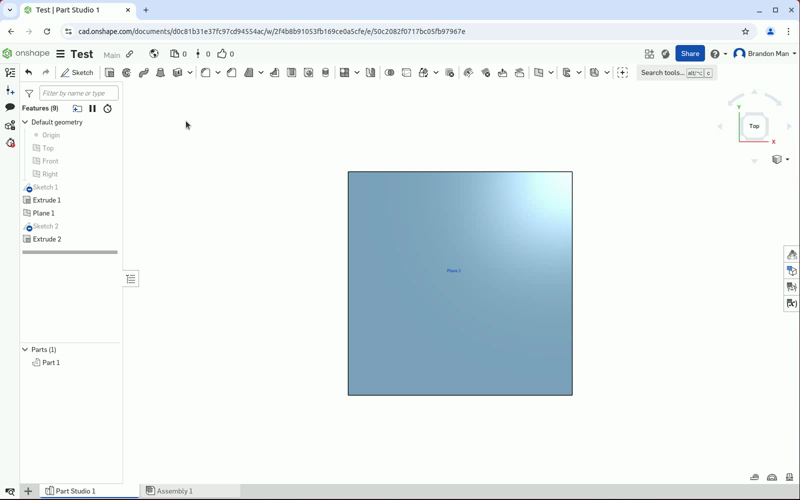
key(shift+h)
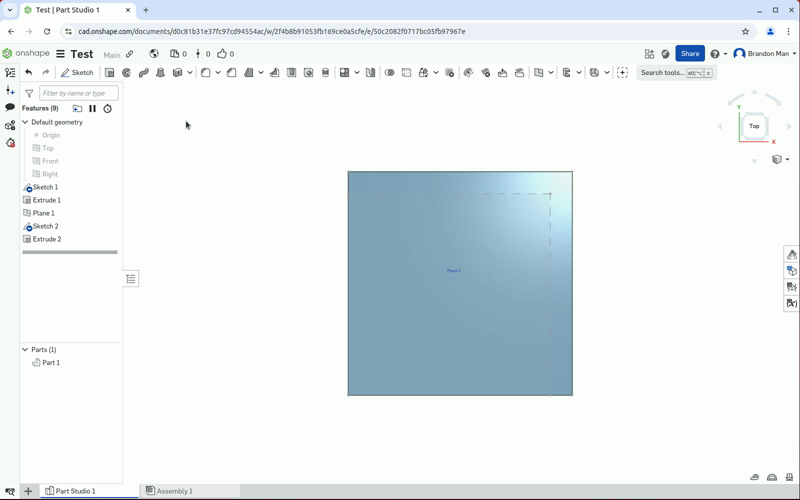
key(shift+7)
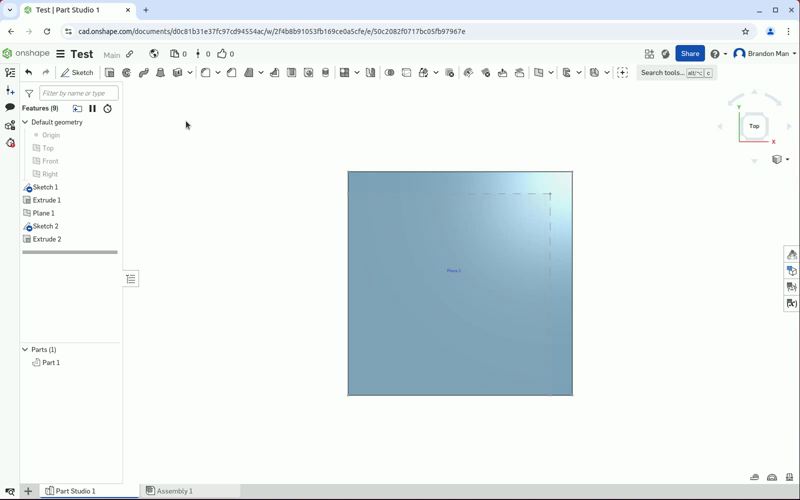
key(up, 3)
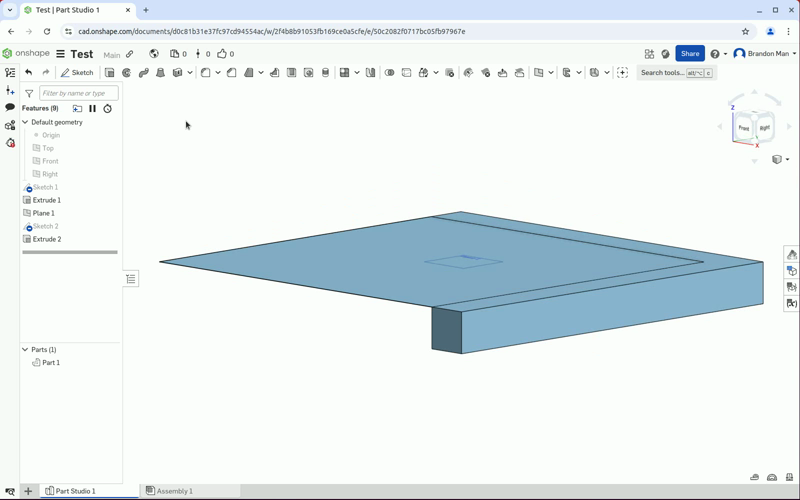
key(left, 3)
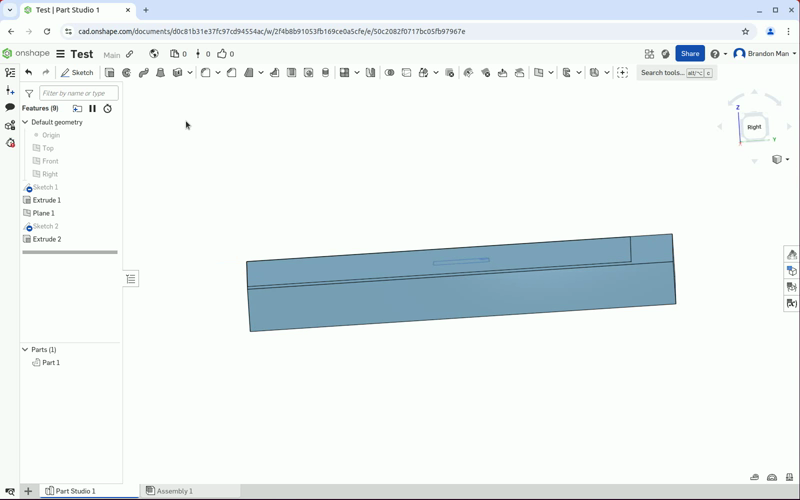
key(right, 3)
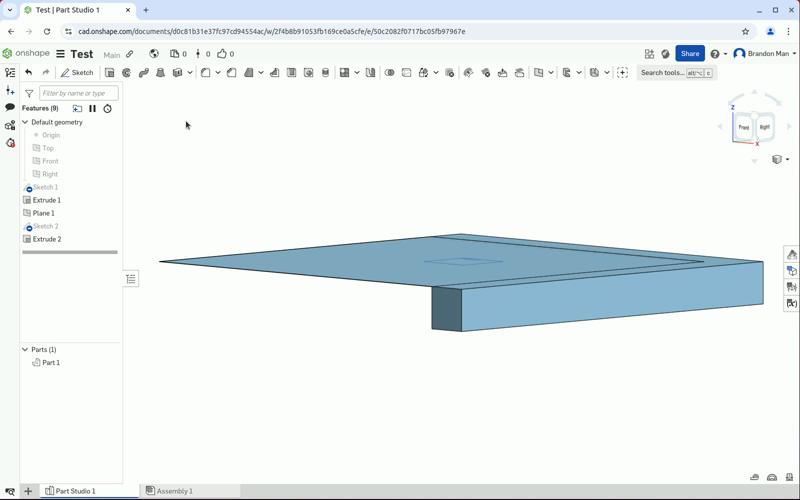
key(down, 3)
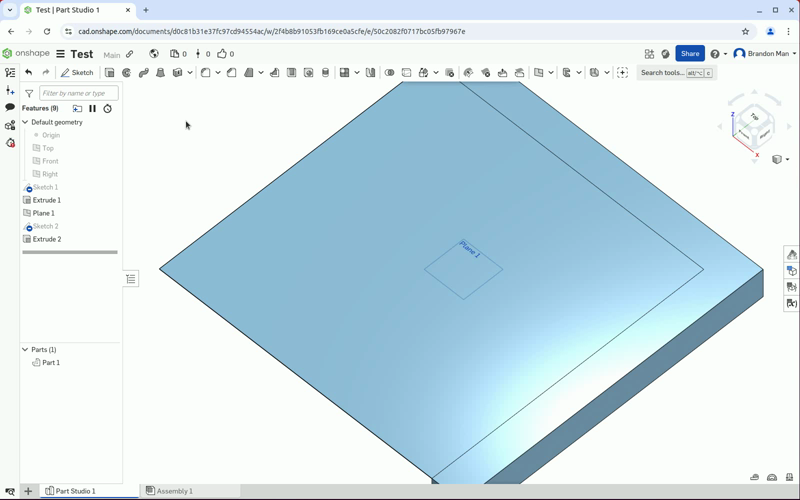
mouse_move(73, 189)
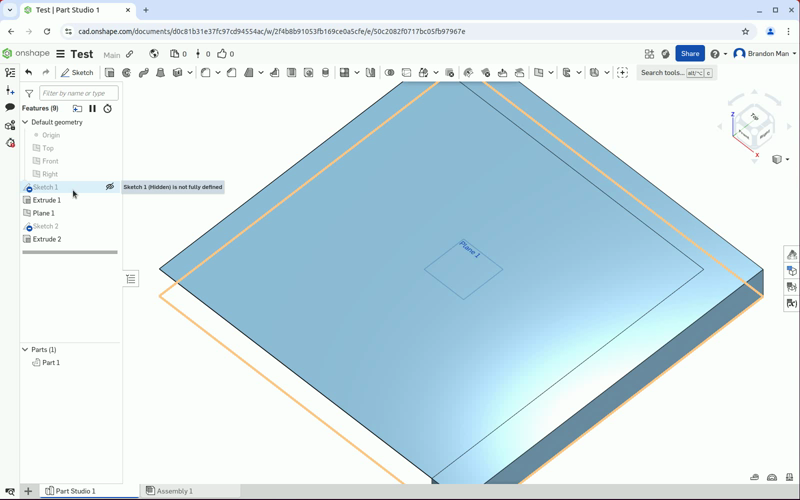
click(73, 189)